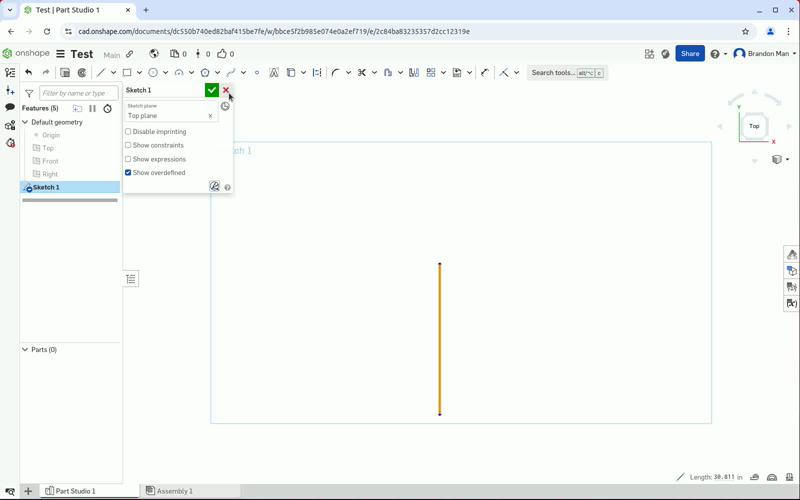
key(shift+h)
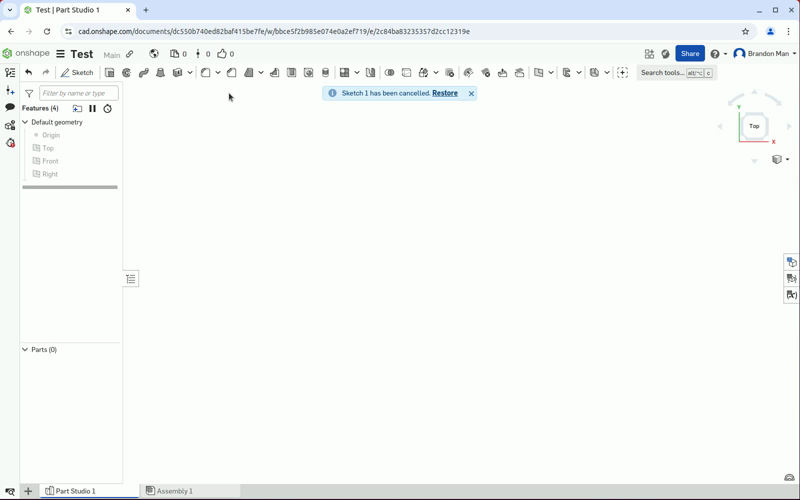
mouse_move(73, 352)
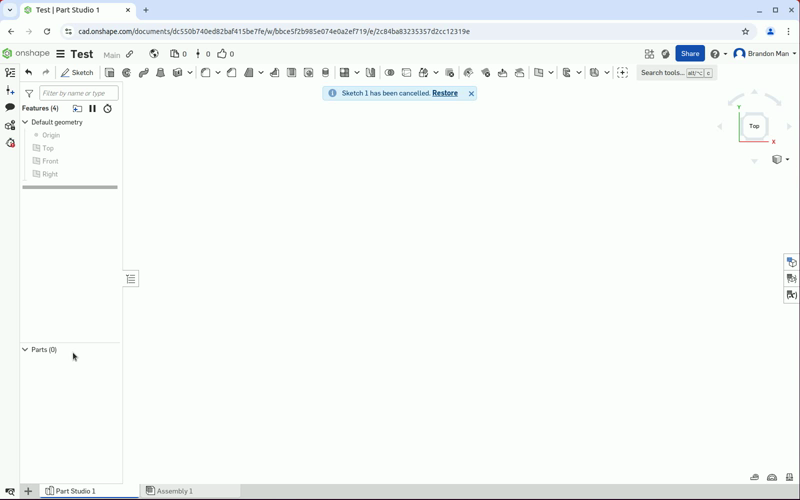
key(y)
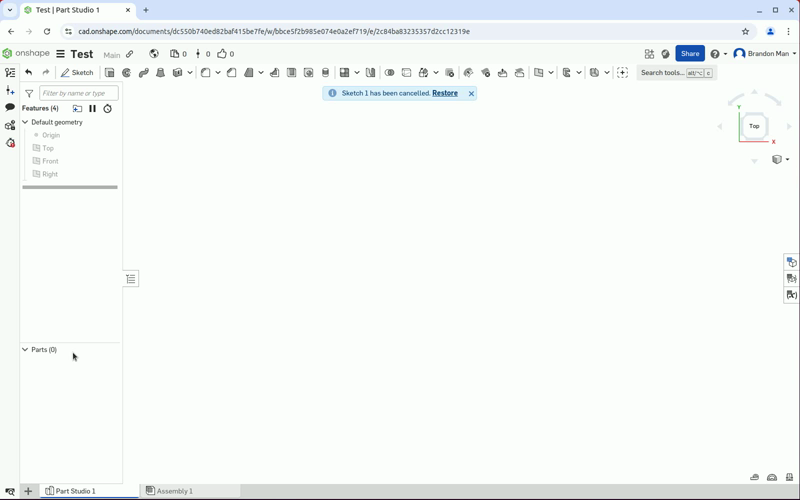
key(shift+p)
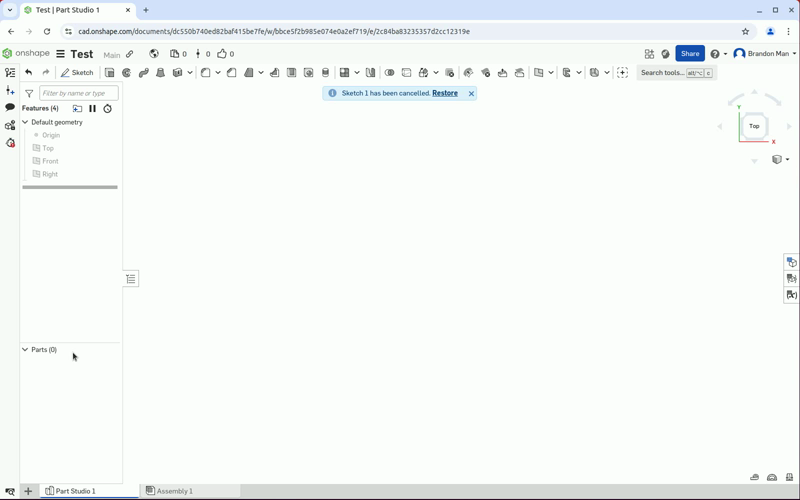
key(space)
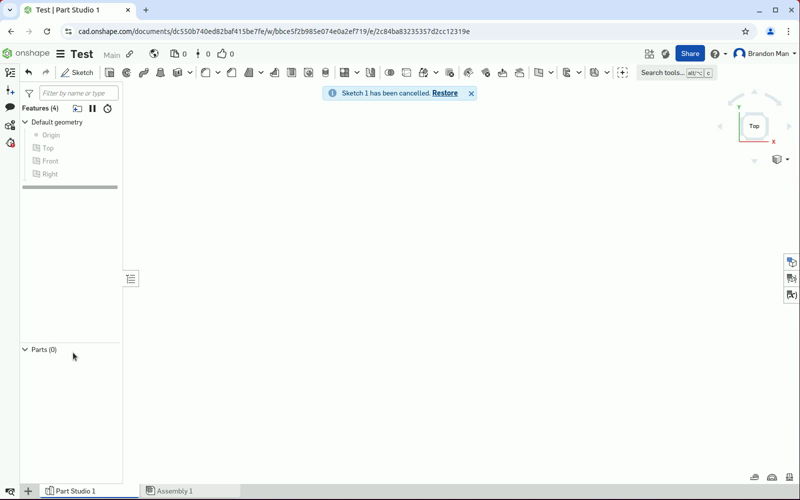
key_down(shift)
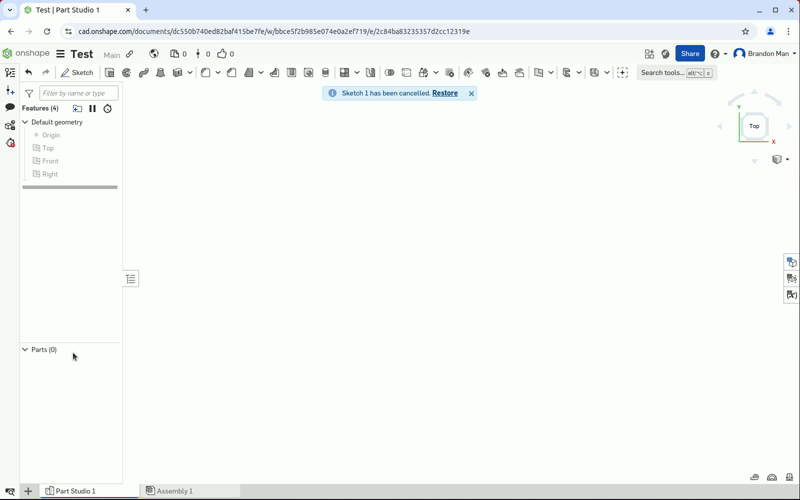
key(up)
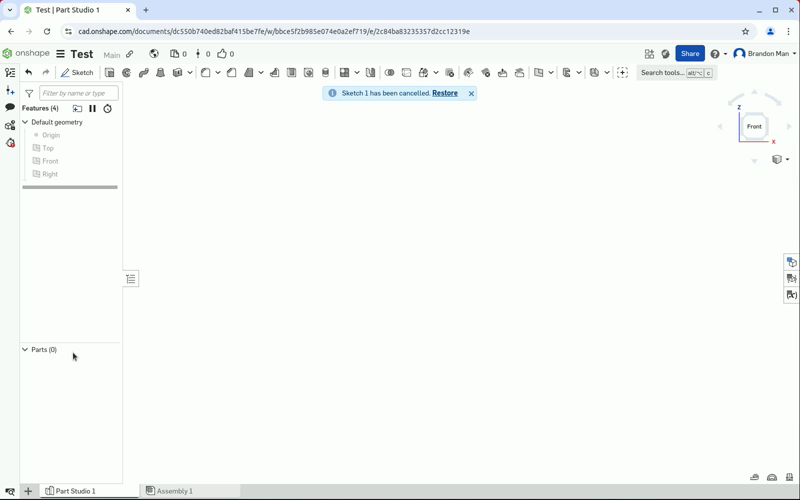
key_up(shift)
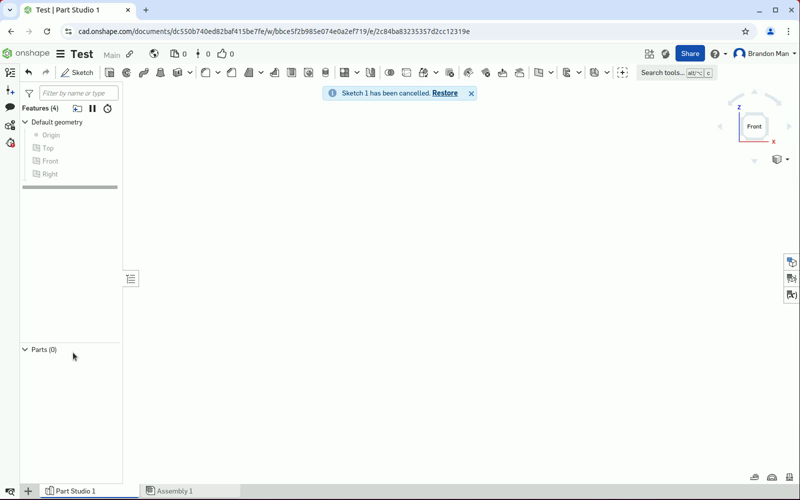
mouse_move(73, 352)
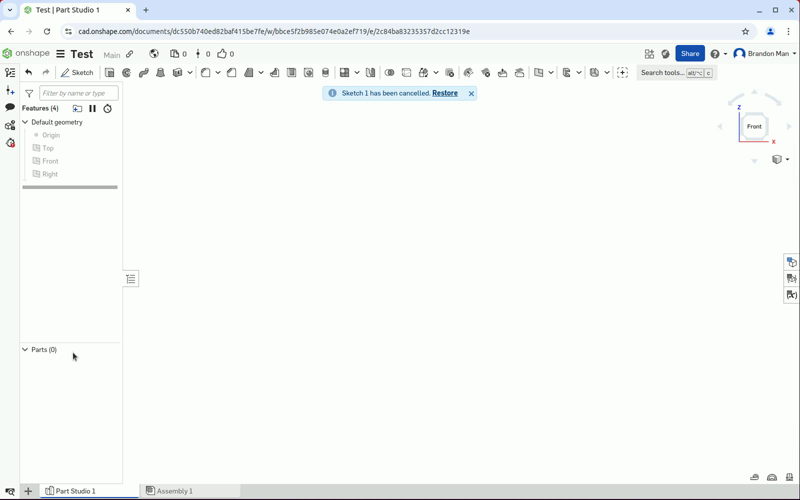
key(shift+y)
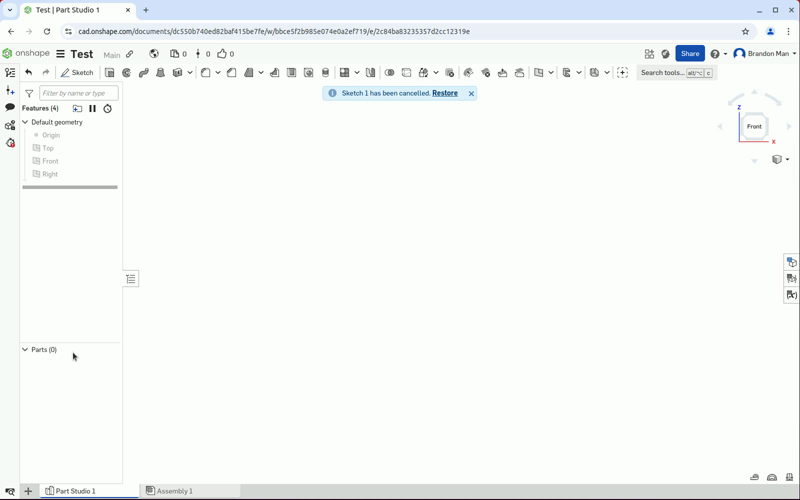
key(shift+s)
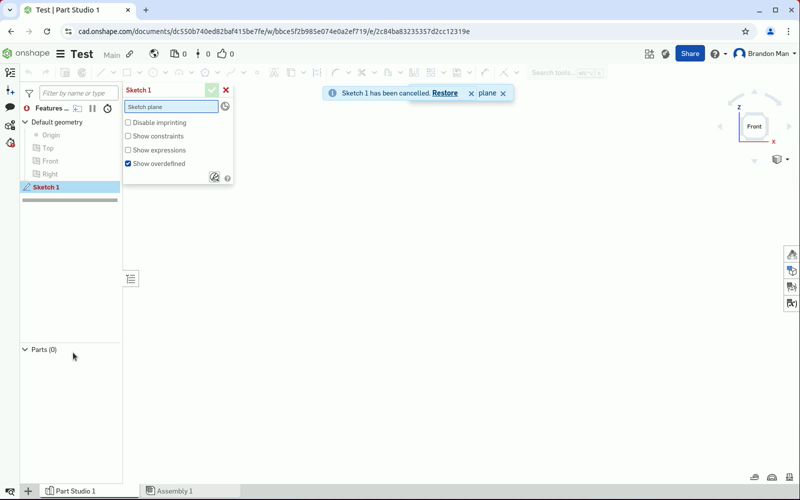
mouse_move(73, 163)
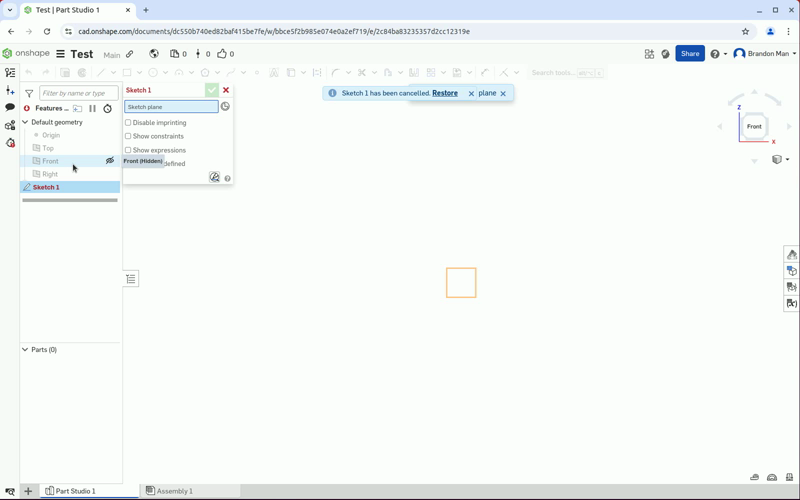
click(73, 163)
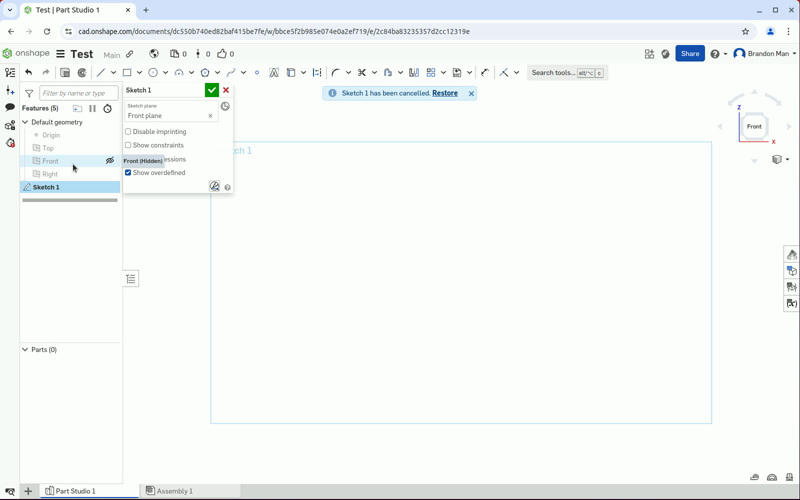
mouse_move(73, 352)
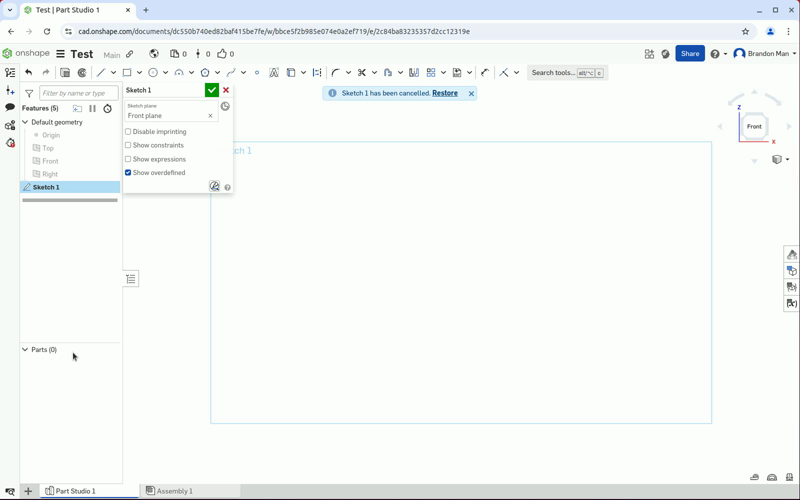
key(y)
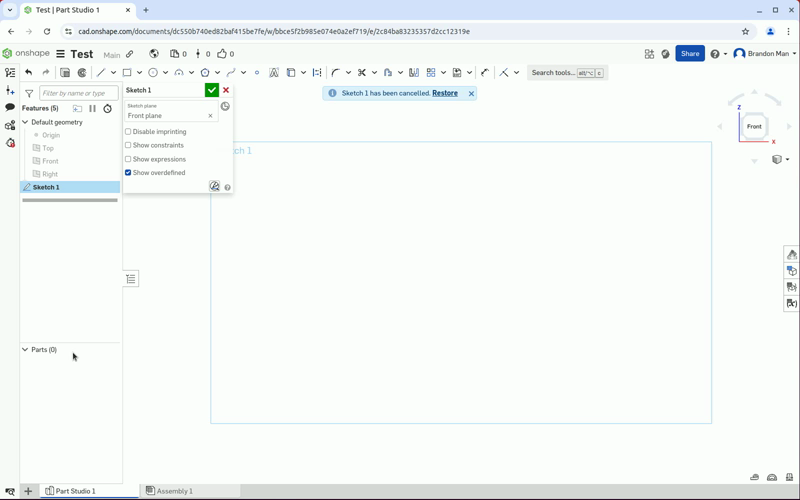
key(a)
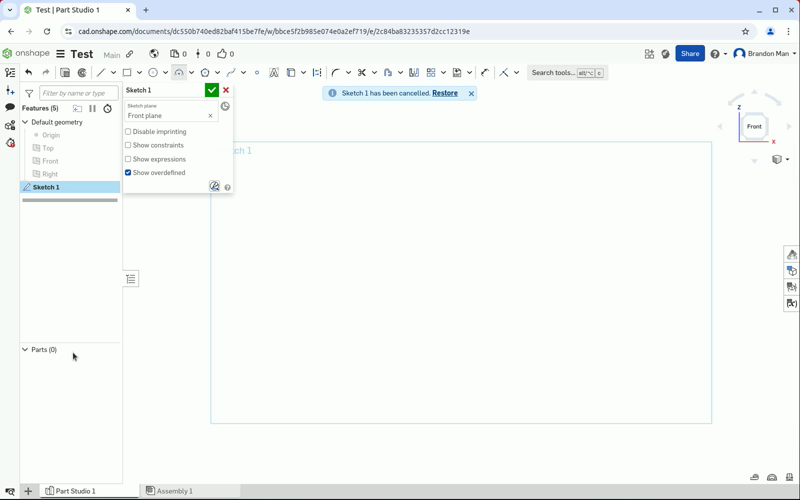
key_down(shift)
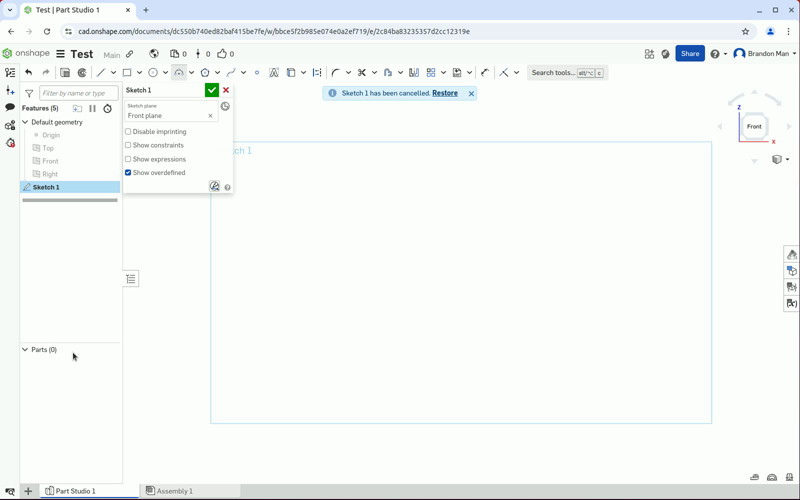
mouse_move(404, 339)
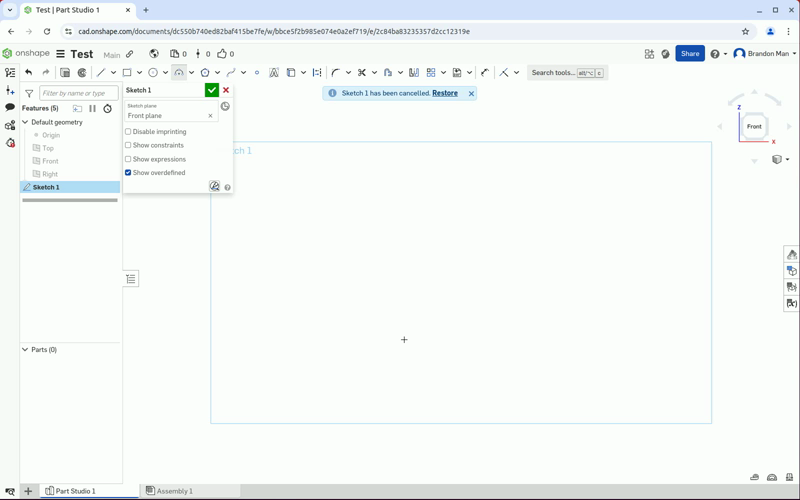
click(404, 339)
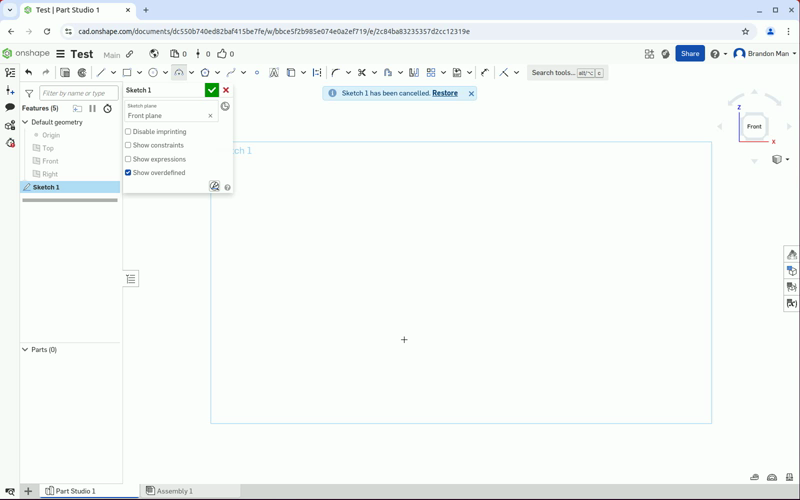
key_up(shift)
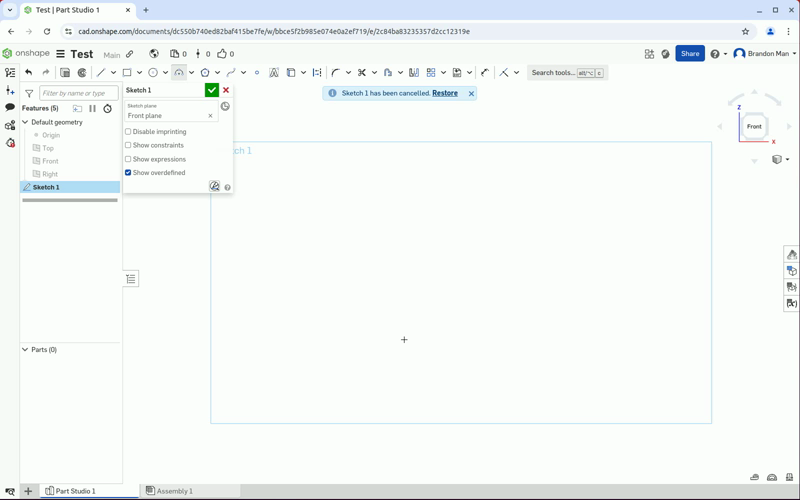
key_down(shift)
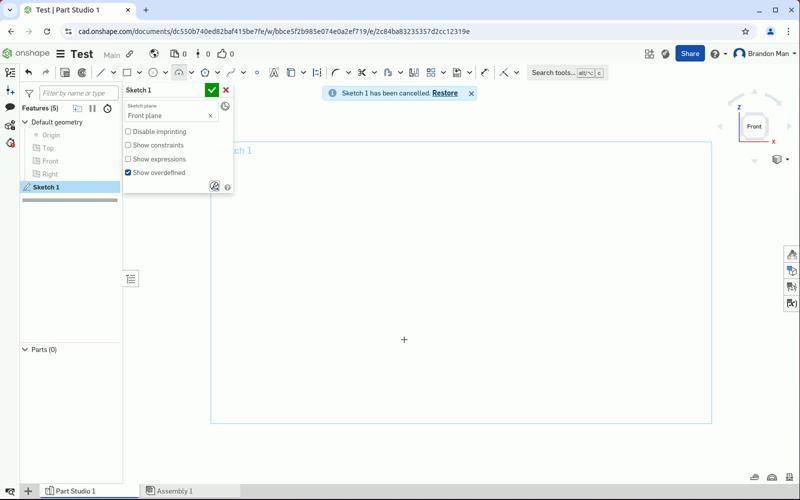
mouse_move(516, 339)
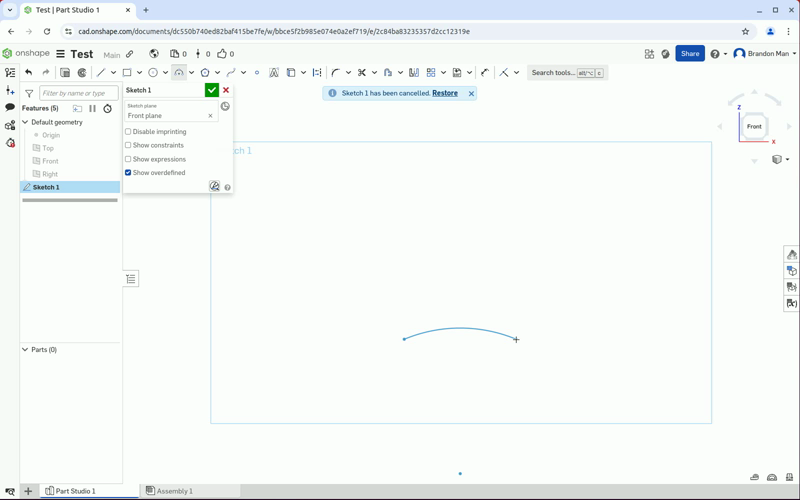
click(516, 339)
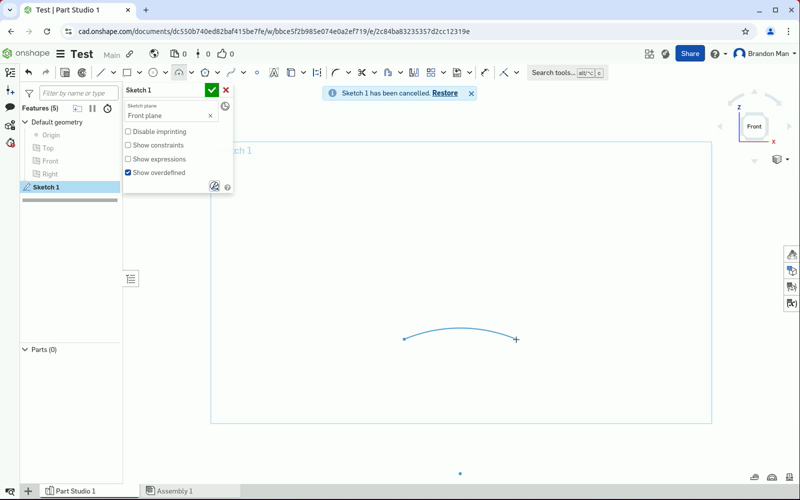
mouse_move(460, 394)
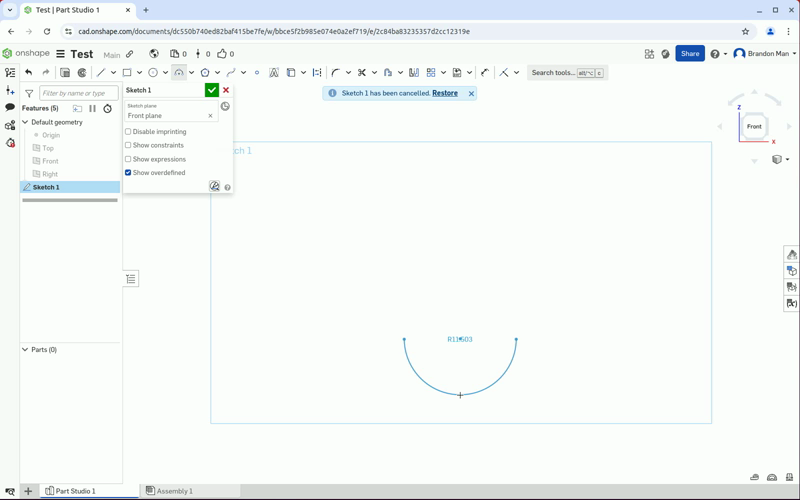
click(460, 394)
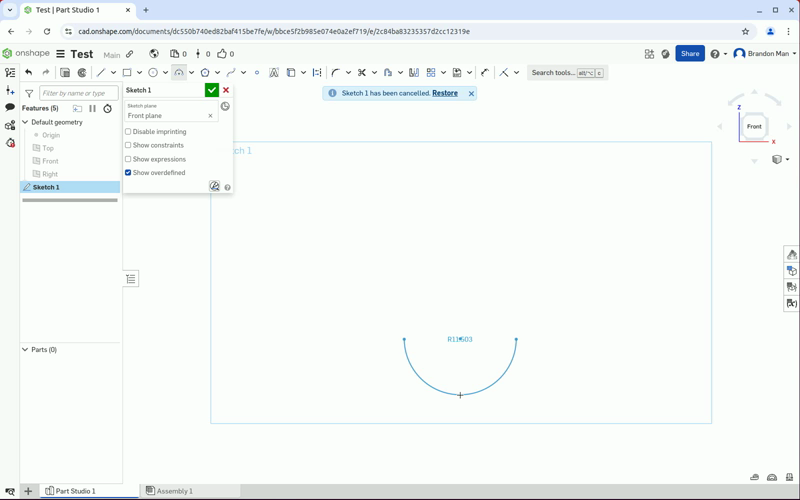
key_up(shift)
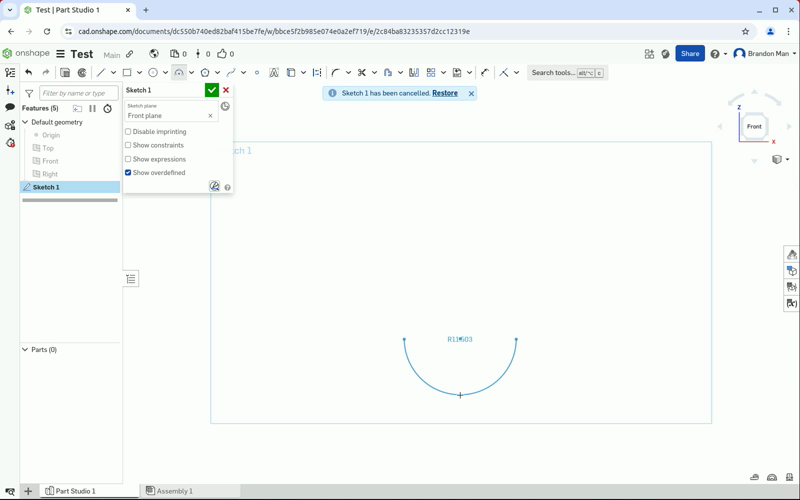
key(esc)
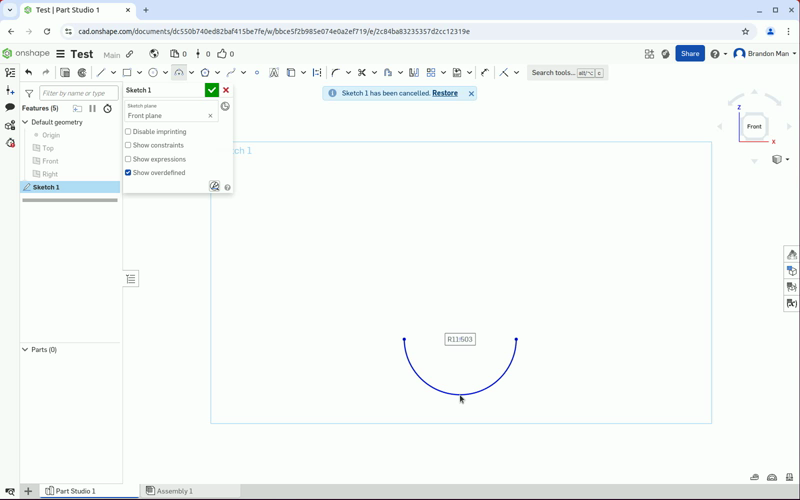
key(l)
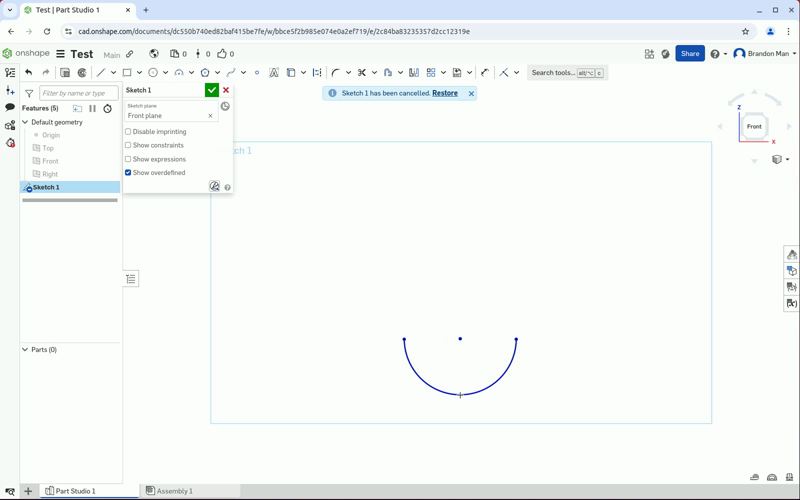
mouse_move(516, 339)
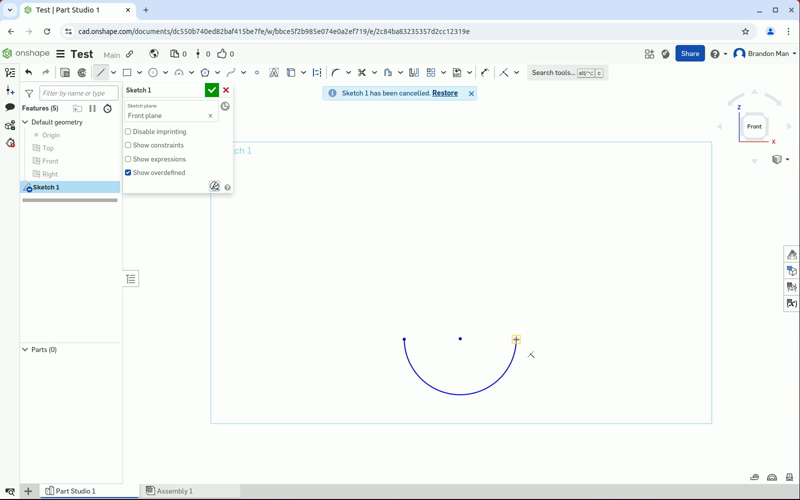
click(516, 339)
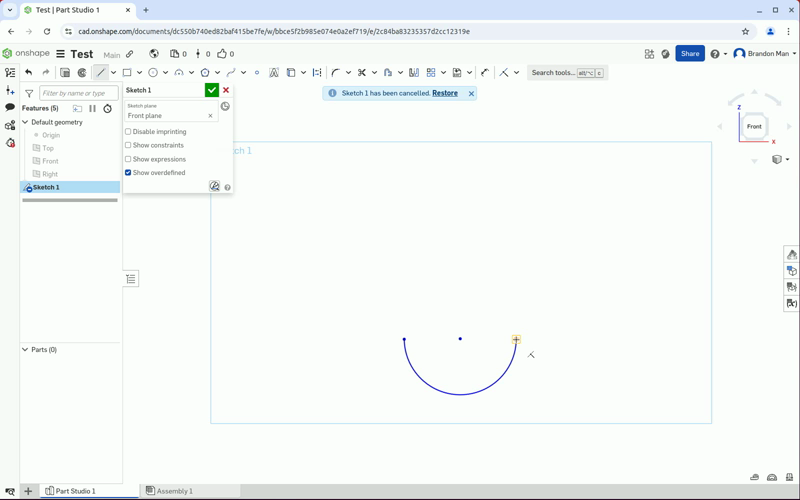
key_down(shift)
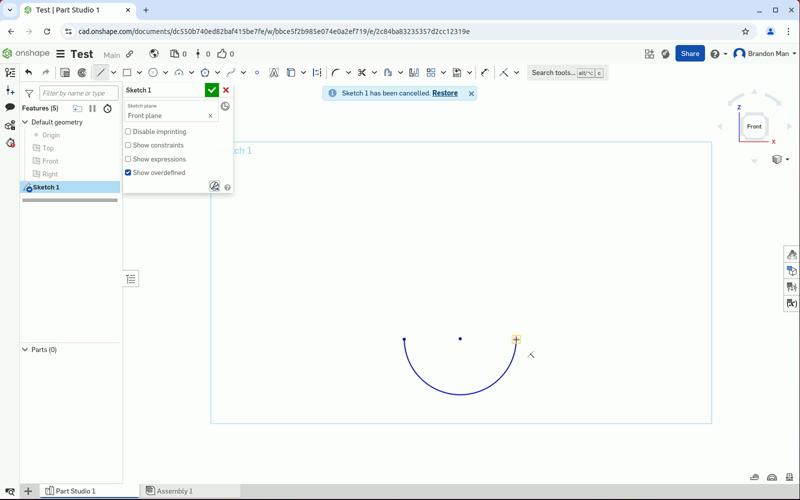
mouse_move(516, 227)
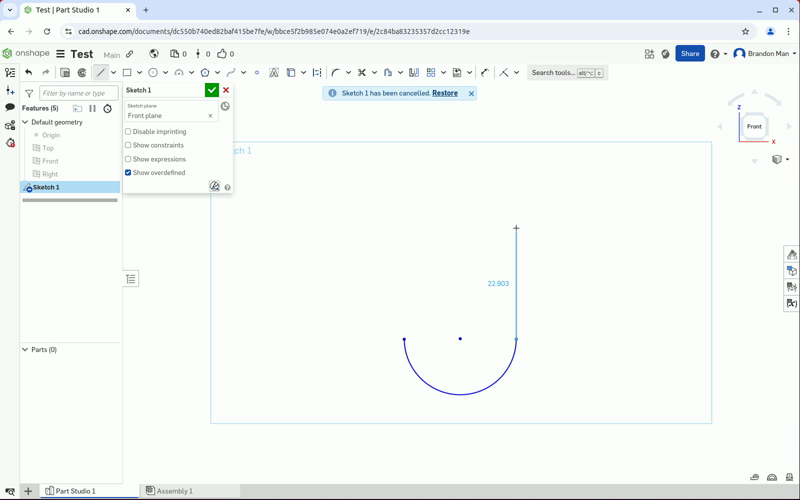
click(516, 227)
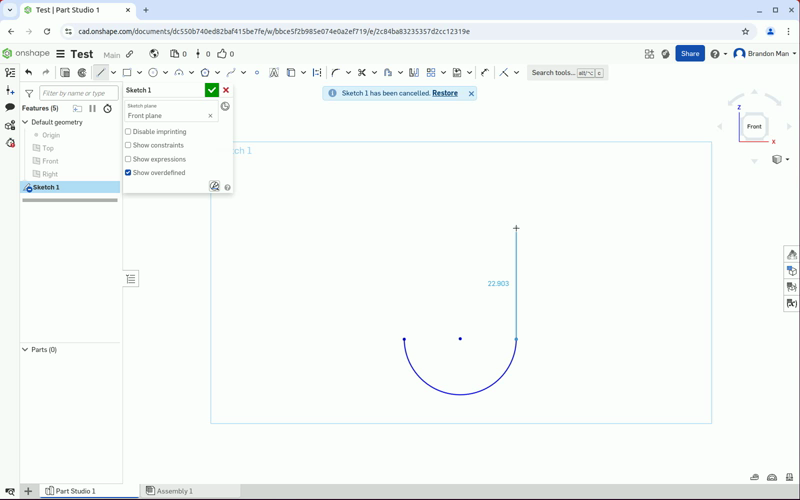
key_up(shift)
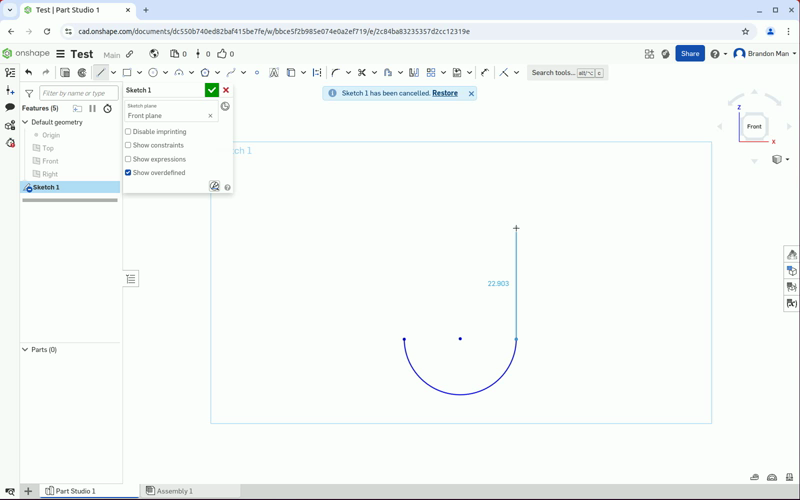
key(esc)
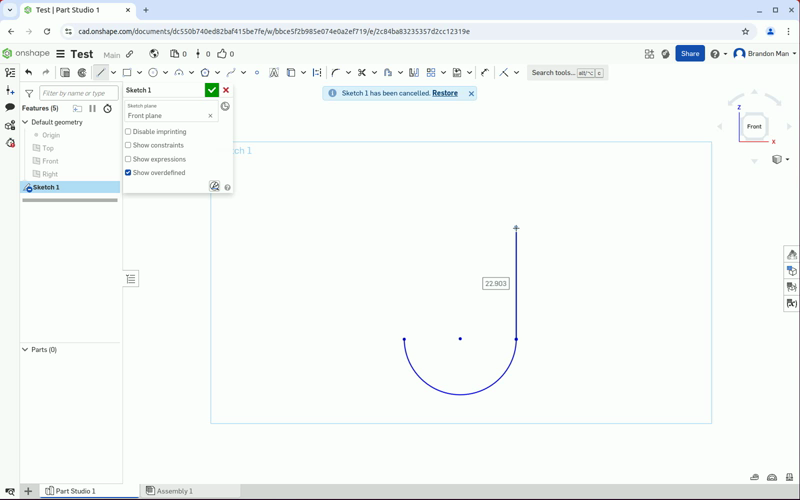
key(a)
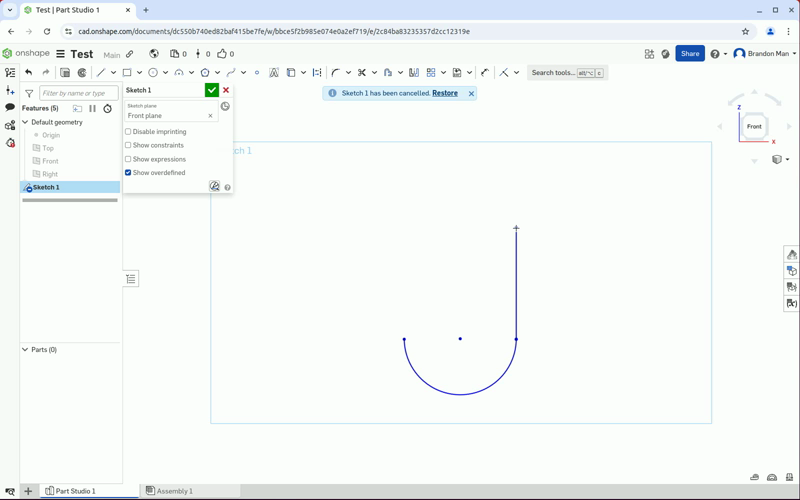
mouse_move(516, 227)
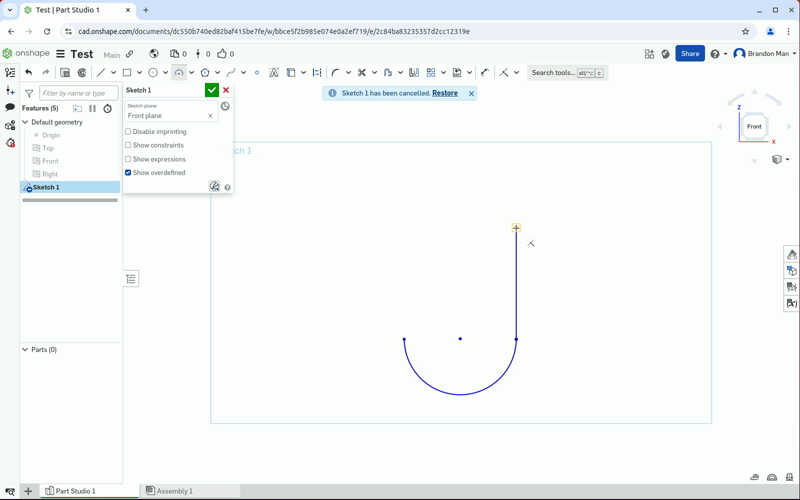
click(516, 227)
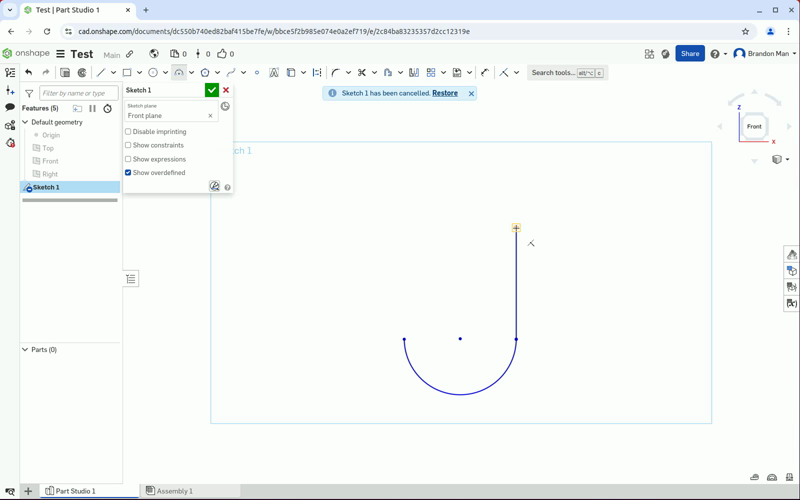
key_down(shift)
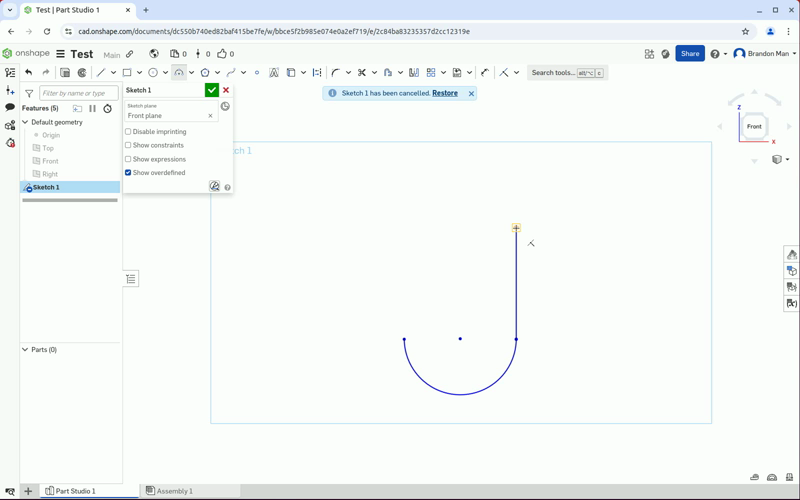
mouse_move(404, 227)
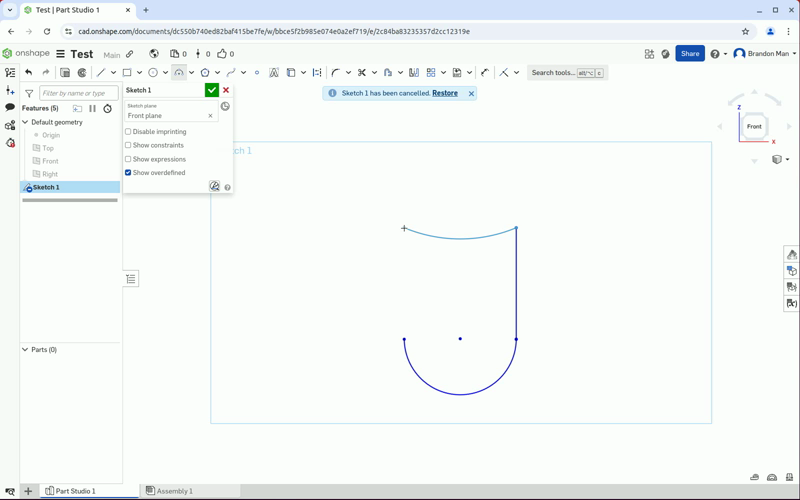
click(404, 227)
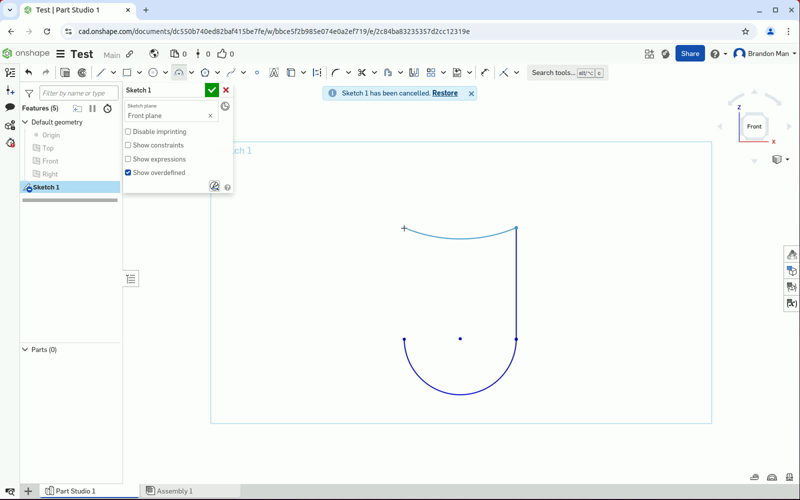
mouse_move(460, 171)
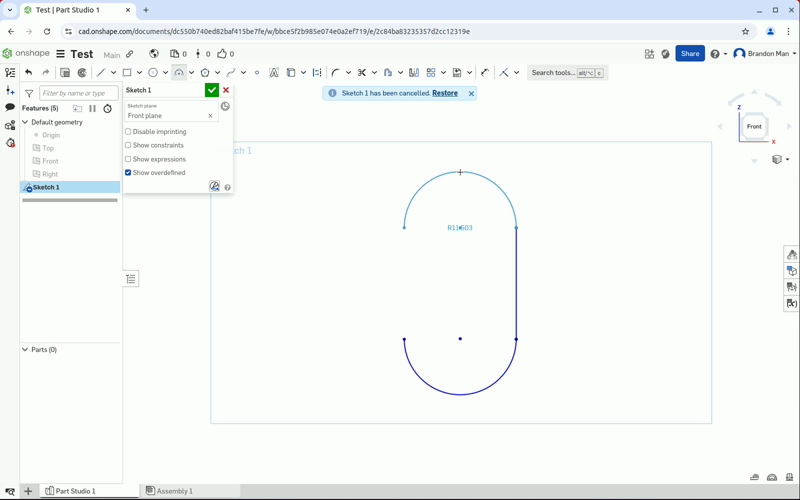
click(460, 171)
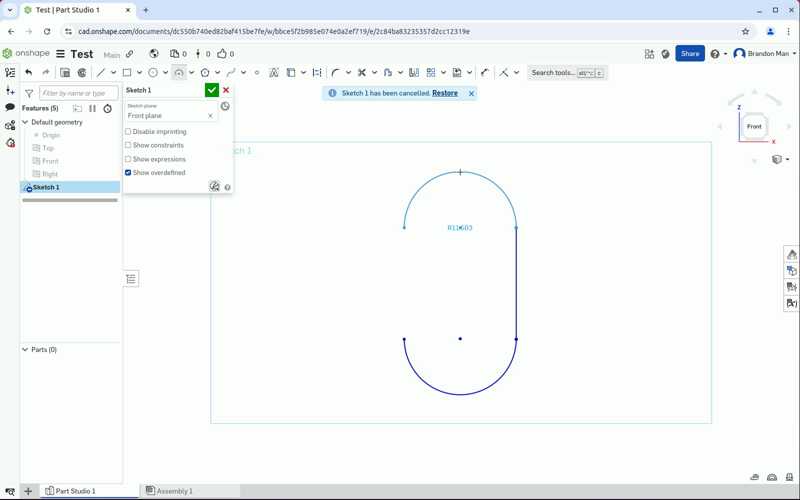
key_up(shift)
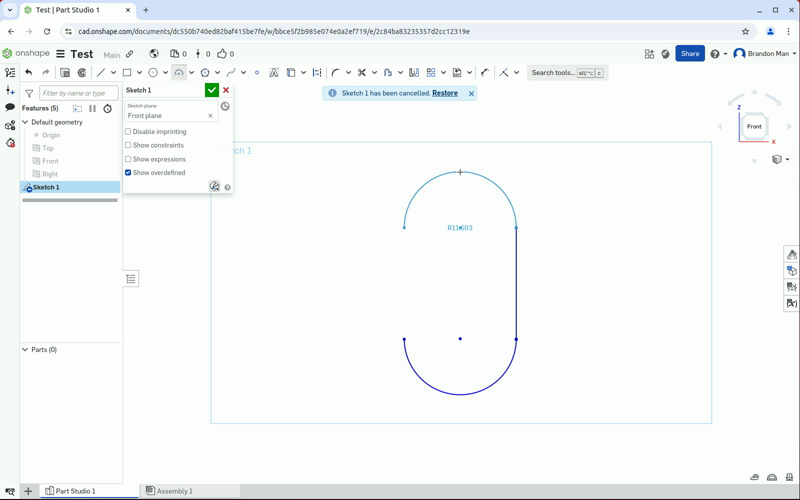
key(esc)
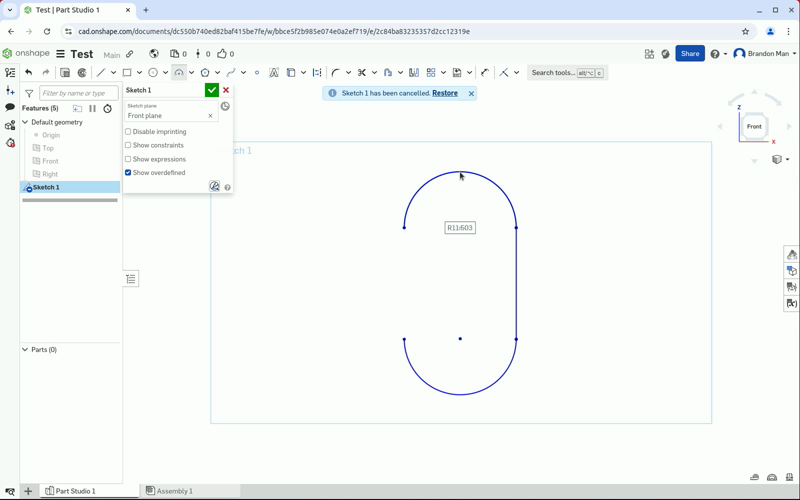
key(l)
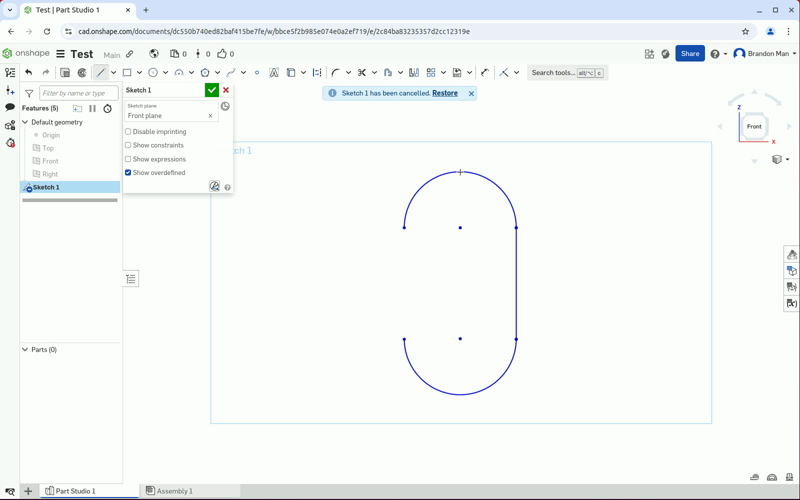
mouse_move(404, 227)
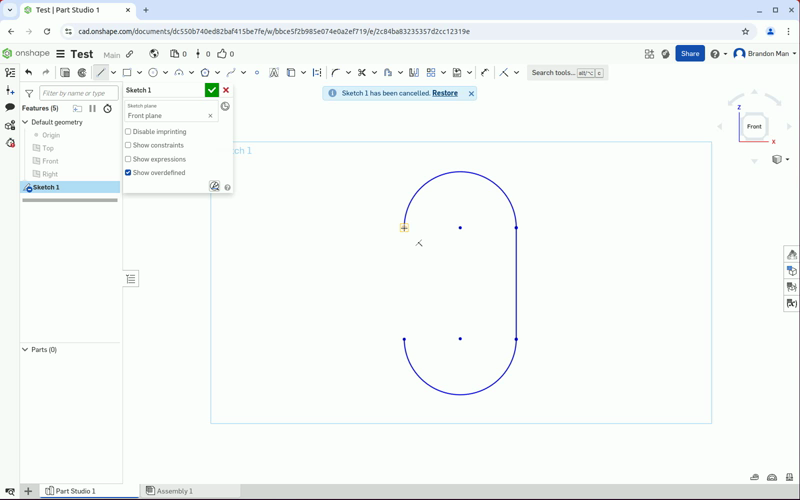
click(404, 227)
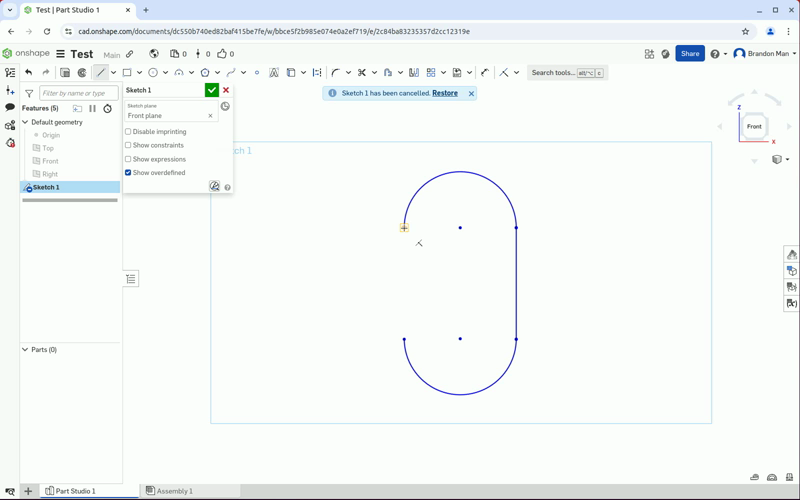
key_down(shift)
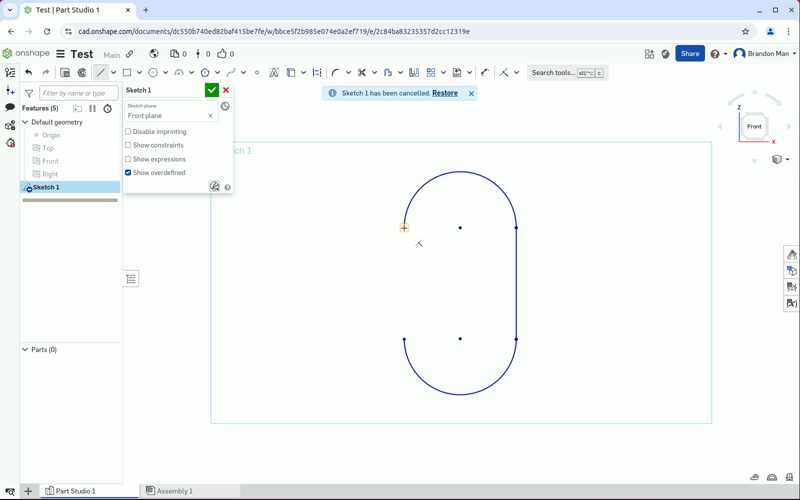
mouse_move(404, 339)
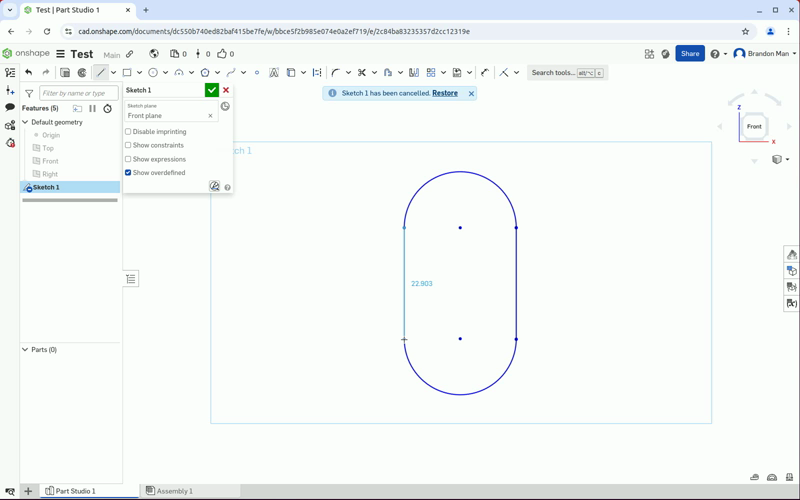
key_up(shift)
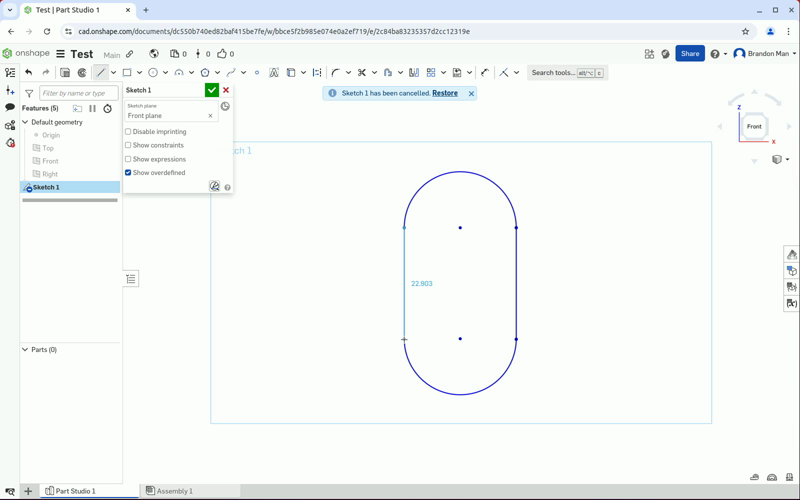
click(404, 339)
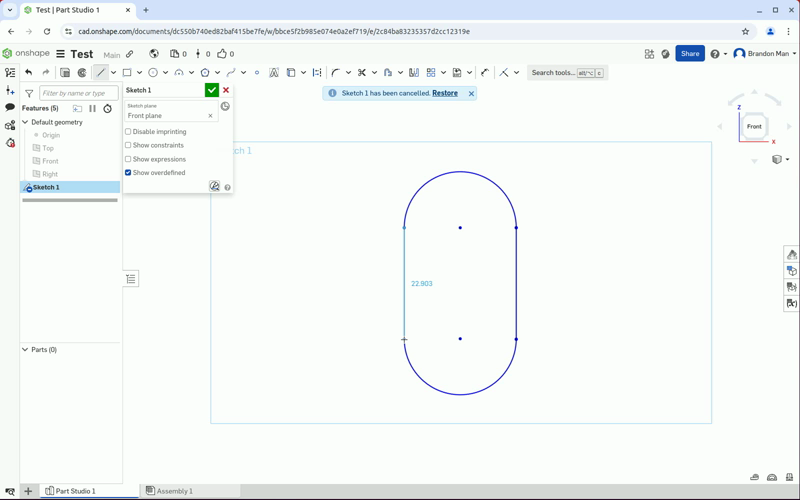
key(esc)
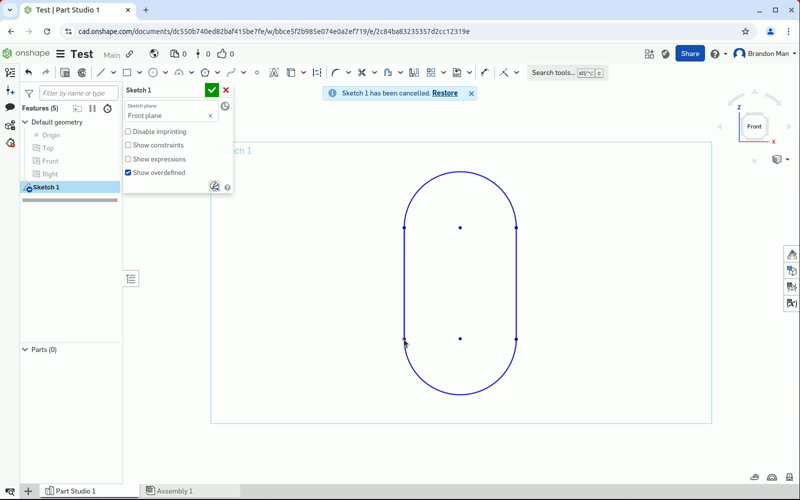
mouse_move(440, 231)
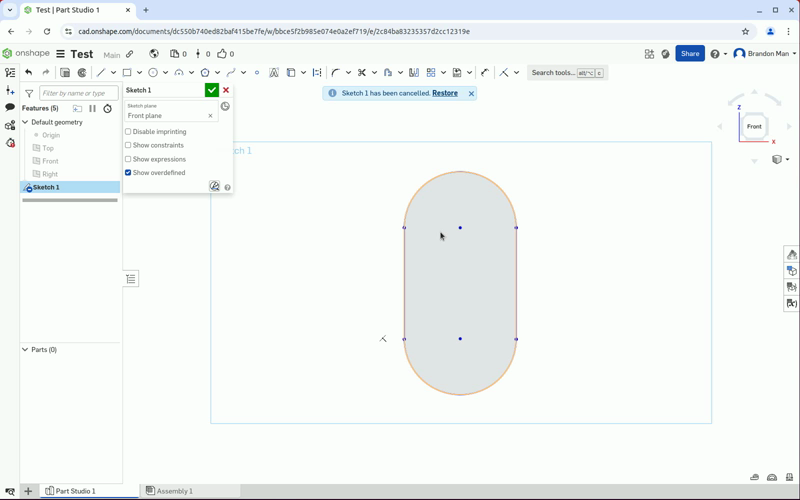
click(440, 231)
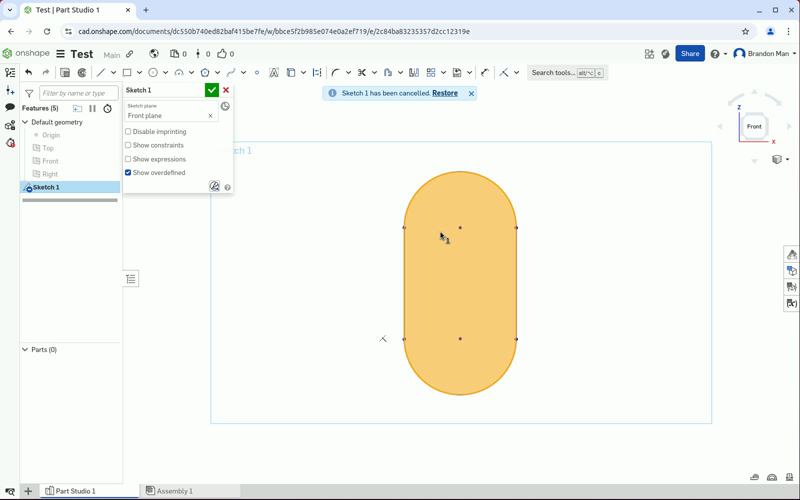
mouse_move(73, 352)
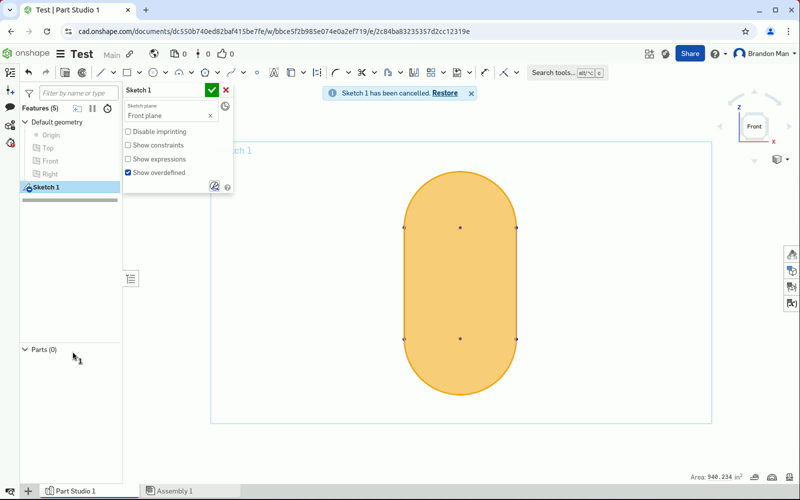
key(shift+y)
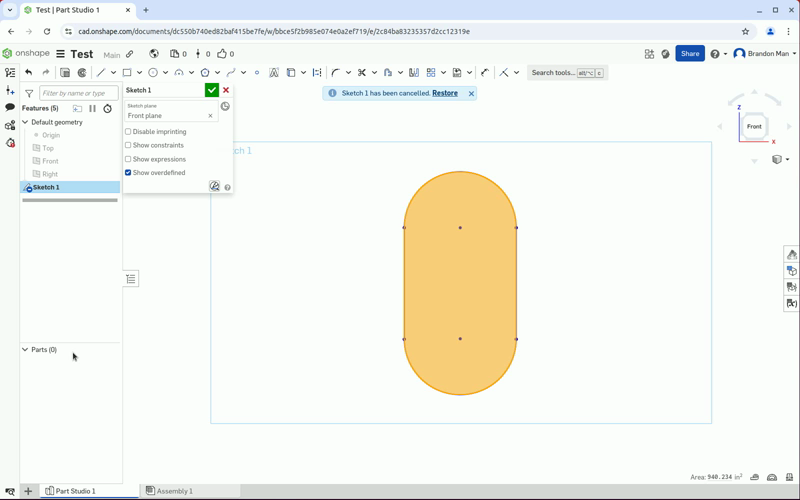
key(shift+e)
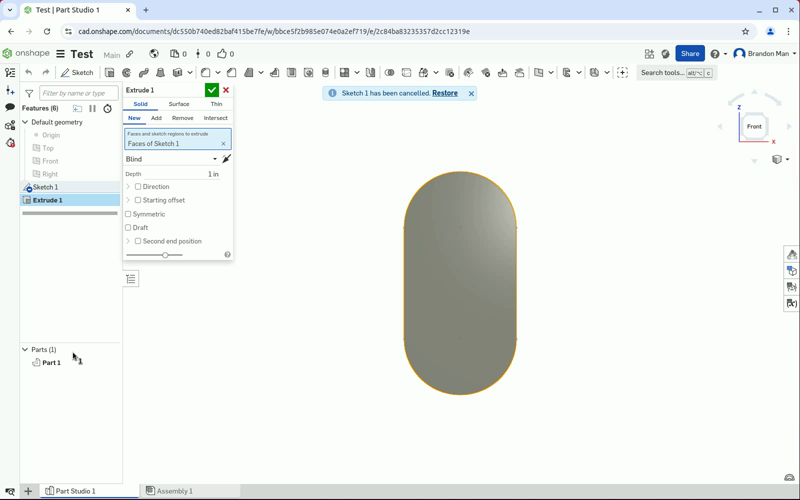
mouse_move(143, 106)
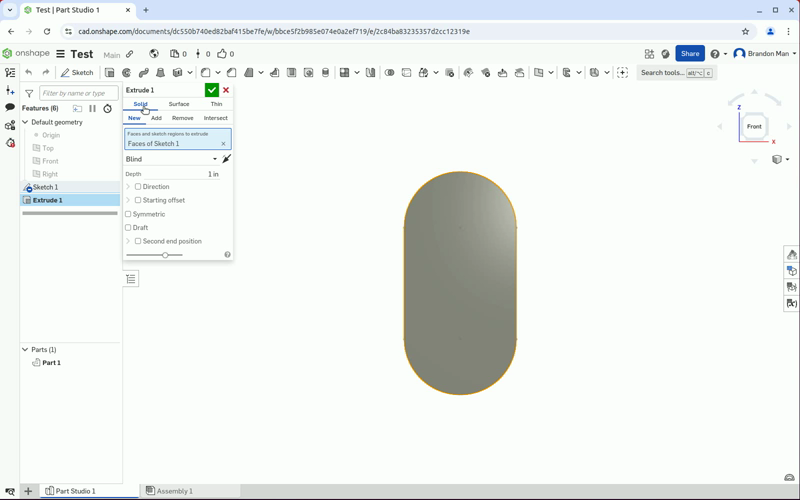
click(143, 106)
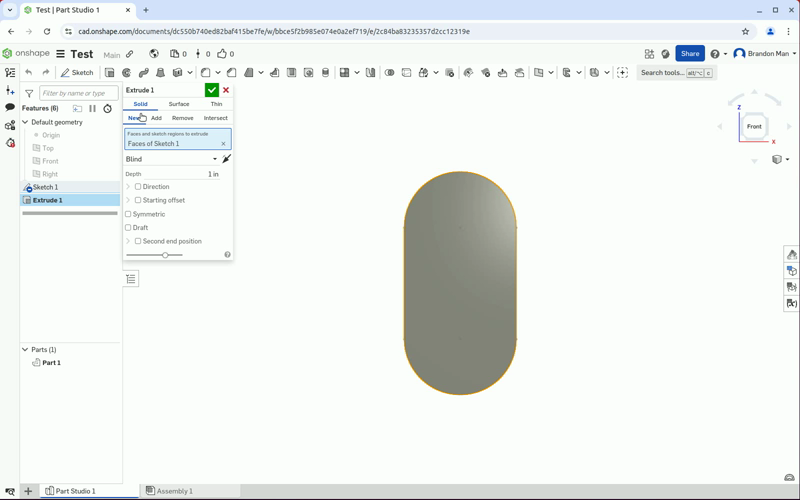
mouse_move(137, 120)
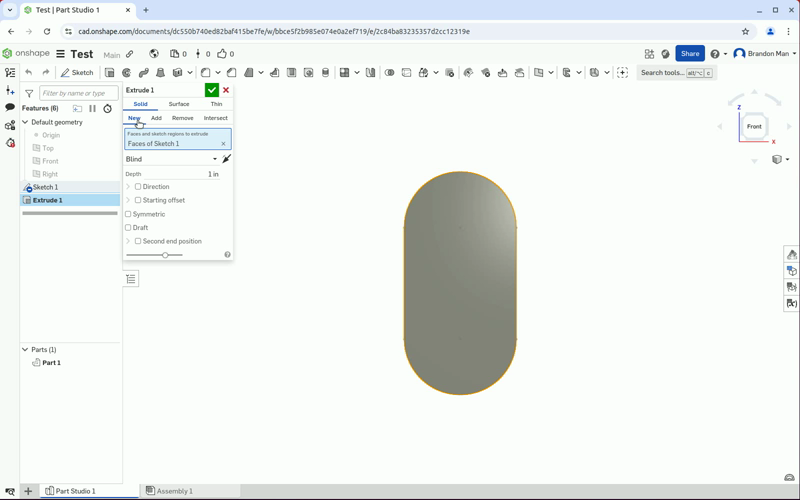
click(137, 120)
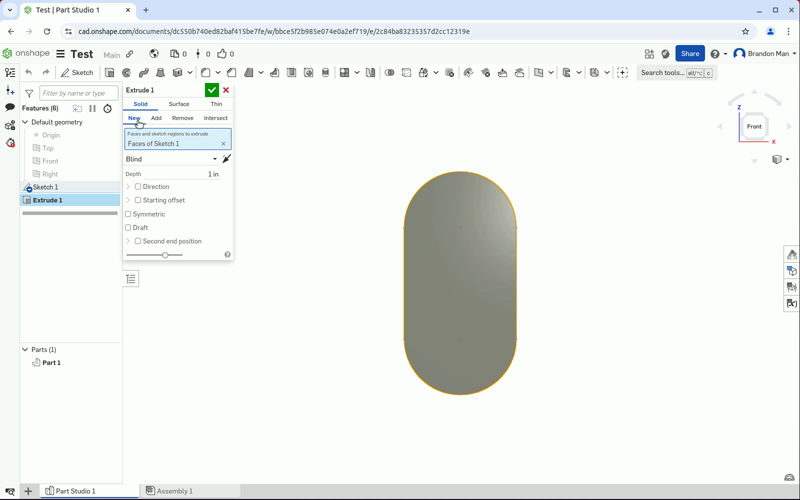
key(tab, 4)
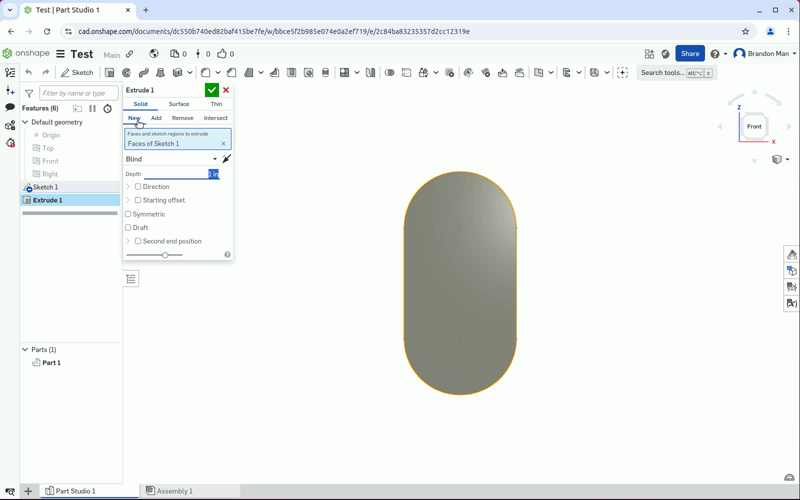
text(4.574)
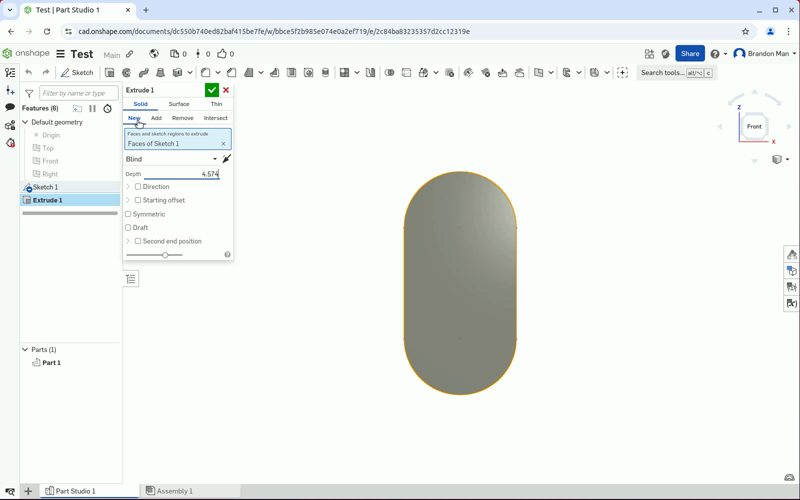
key(enter)
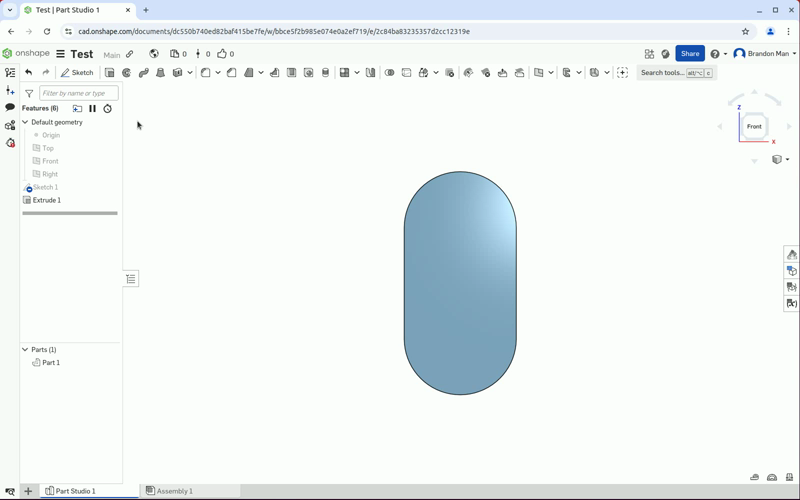
key(shift+h)
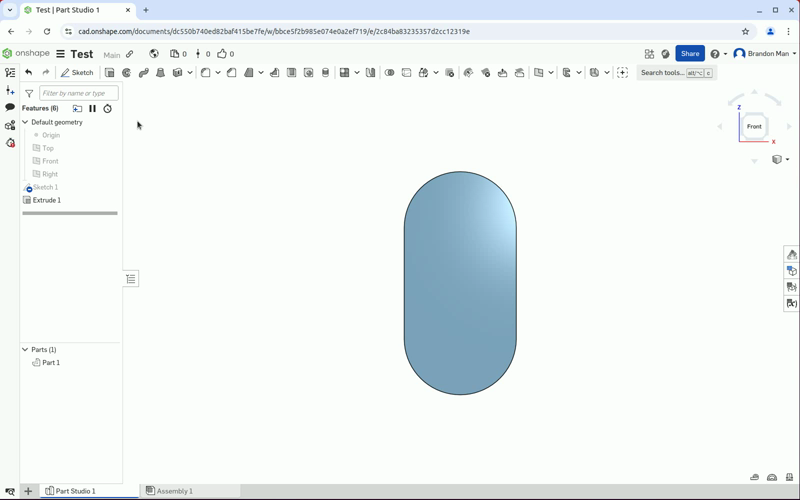
key(shift+h)
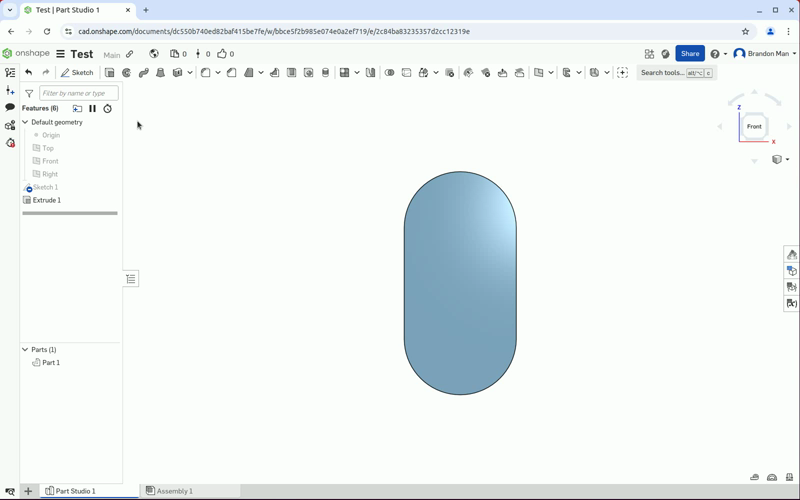
mouse_move(73, 189)
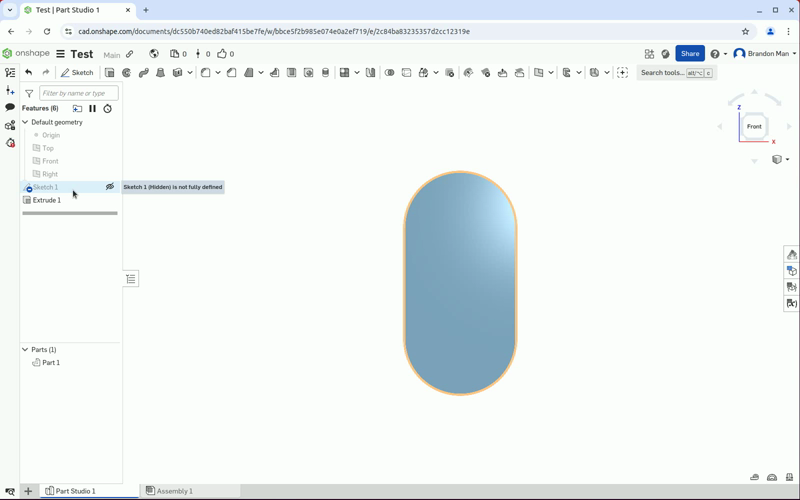
click(73, 189)
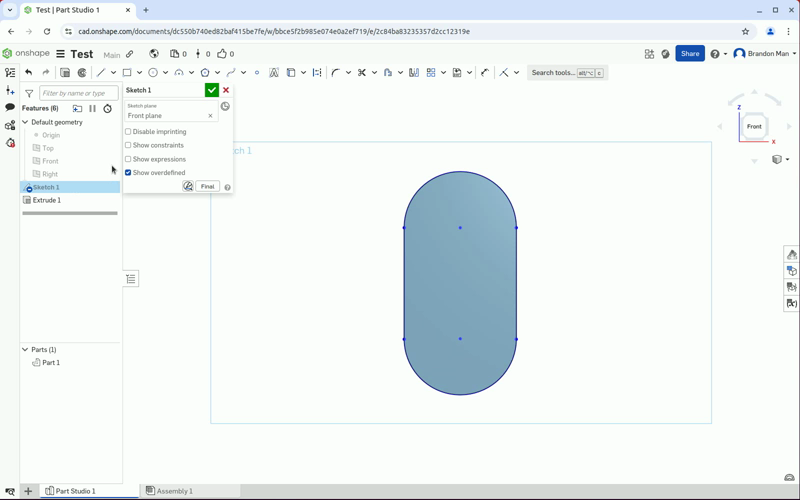
mouse_move(229, 92)
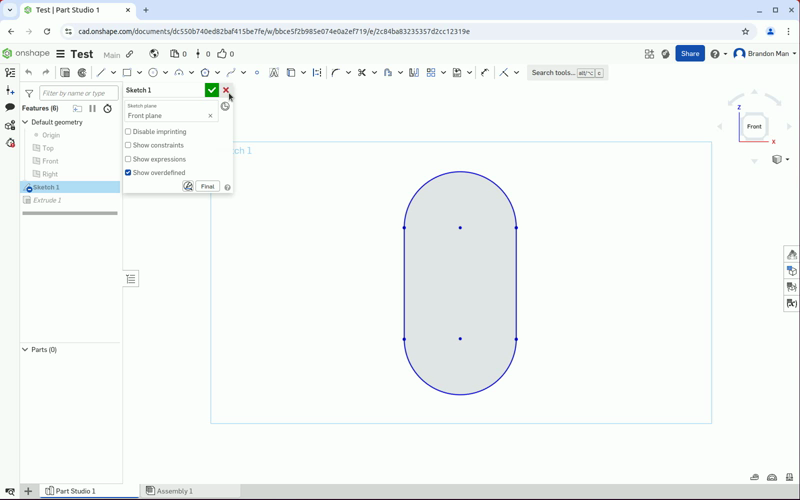
click(229, 92)
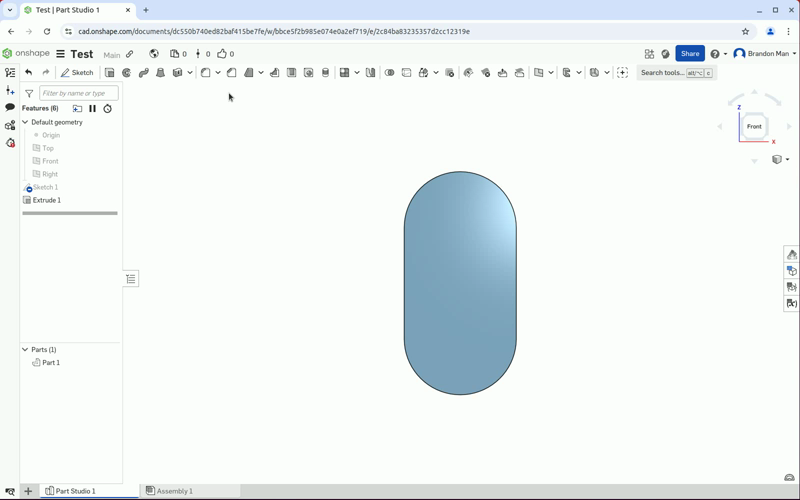
mouse_move(541, 75)
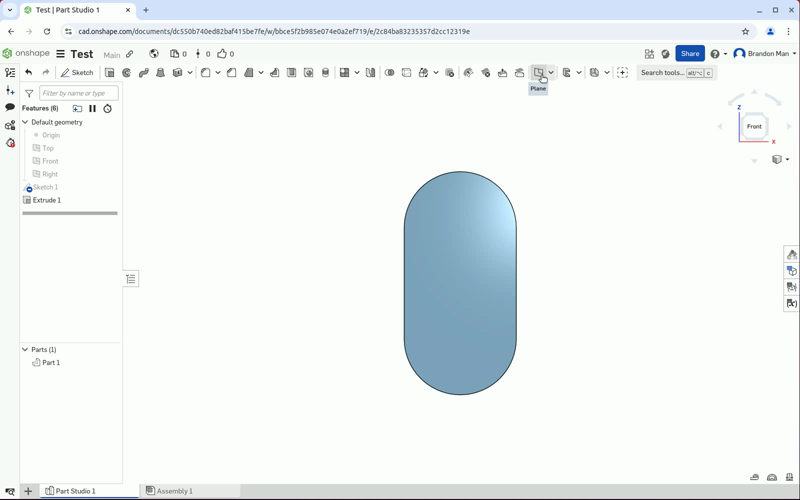
click(541, 75)
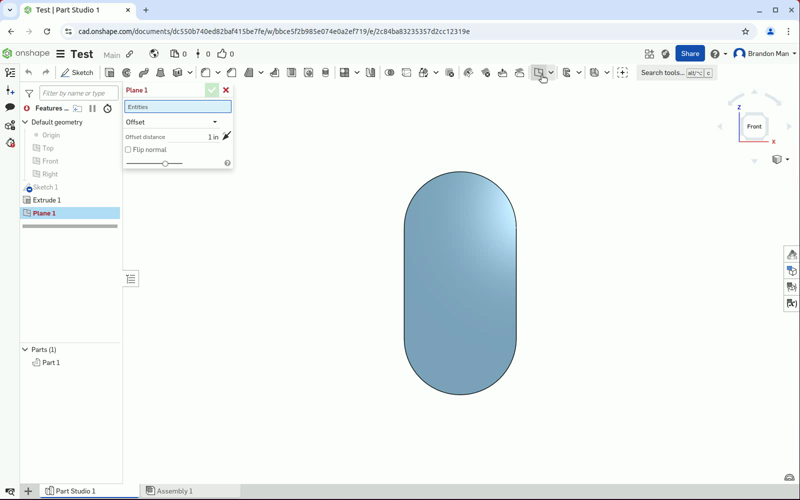
mouse_move(73, 163)
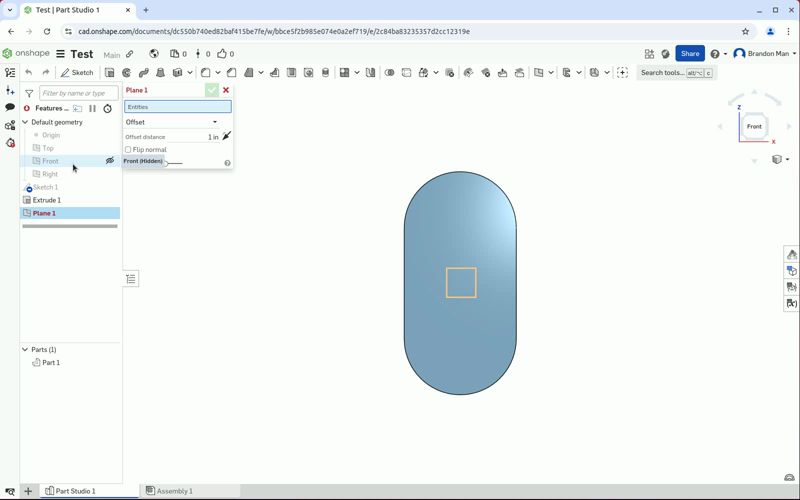
click(73, 163)
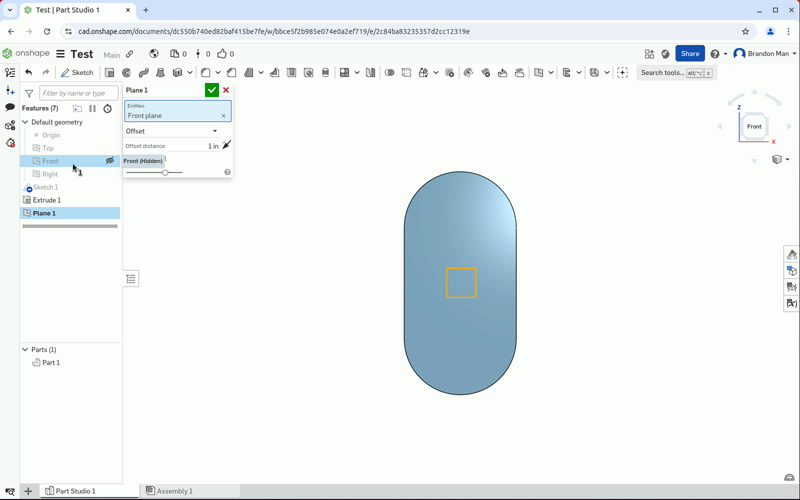
key(tab, 2)
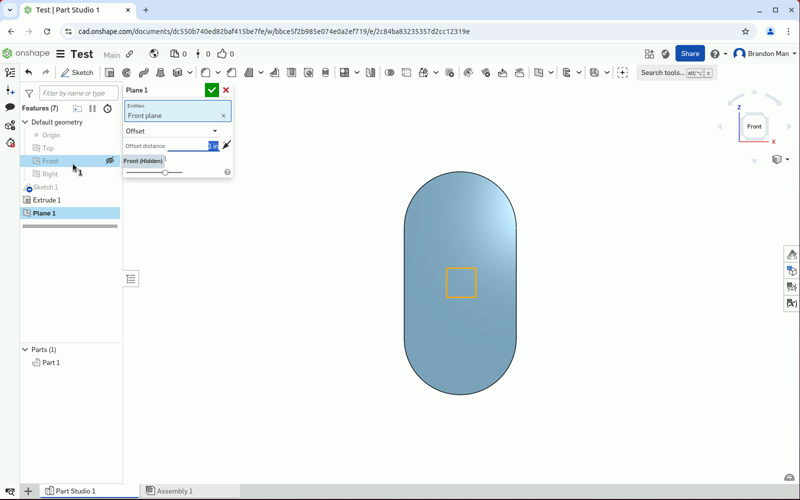
text(4.56)
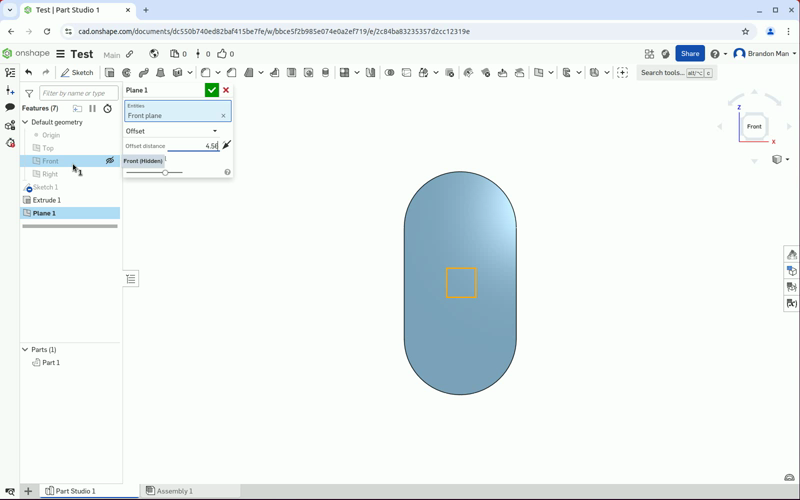
key(enter, 2)
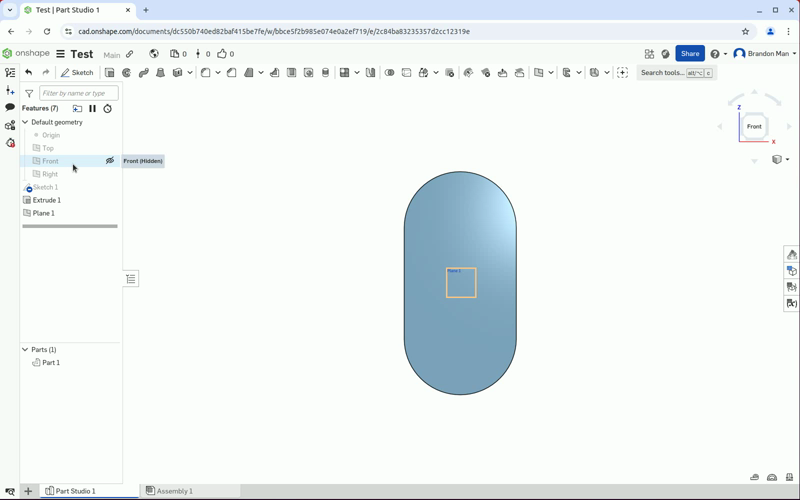
key(shift+s)
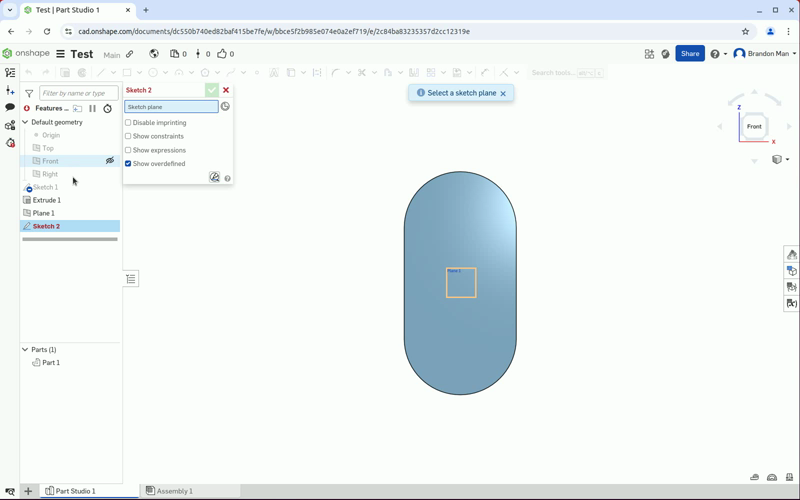
mouse_move(73, 215)
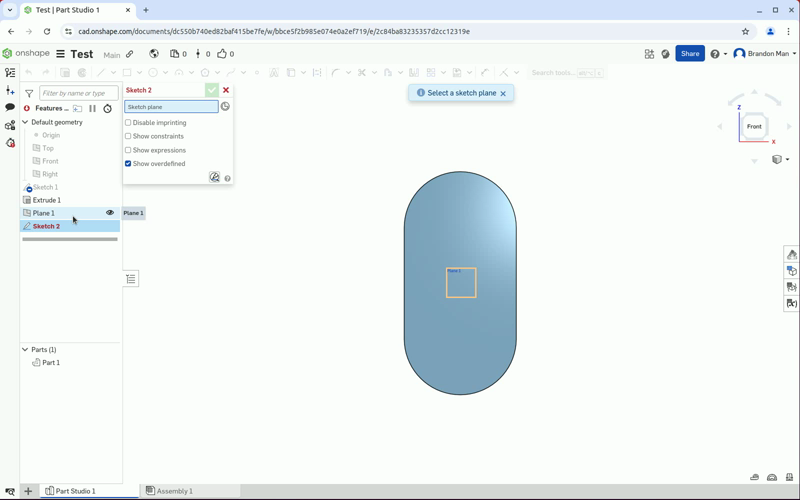
click(73, 215)
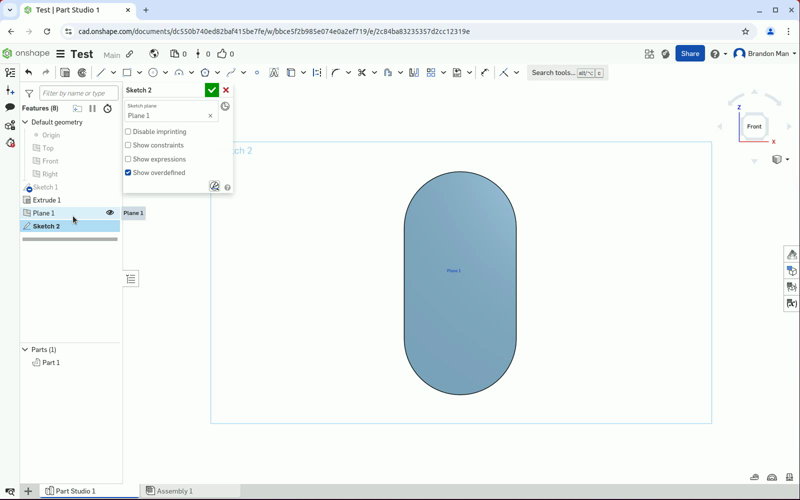
mouse_move(73, 352)
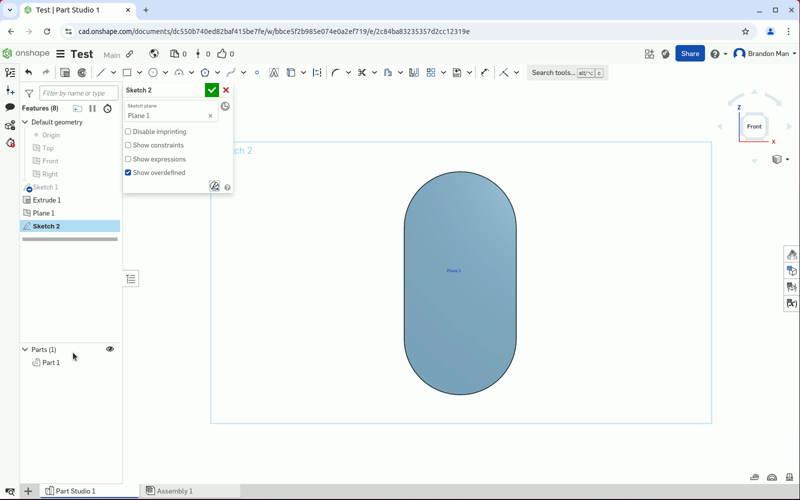
key(y)
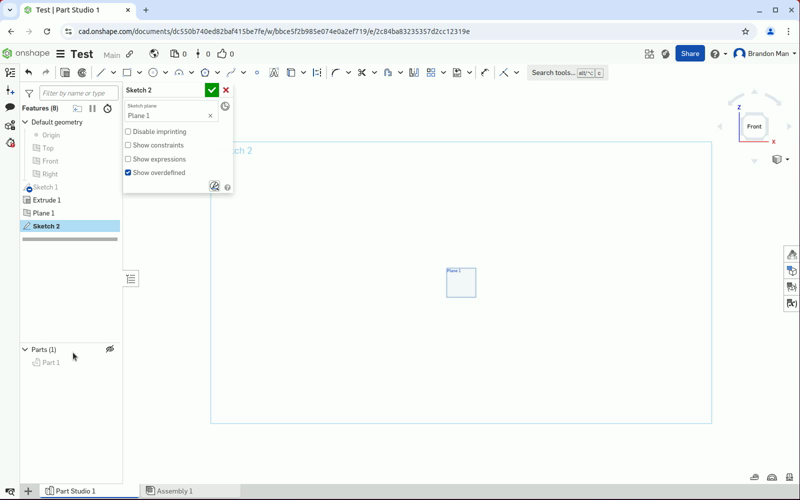
key(c)
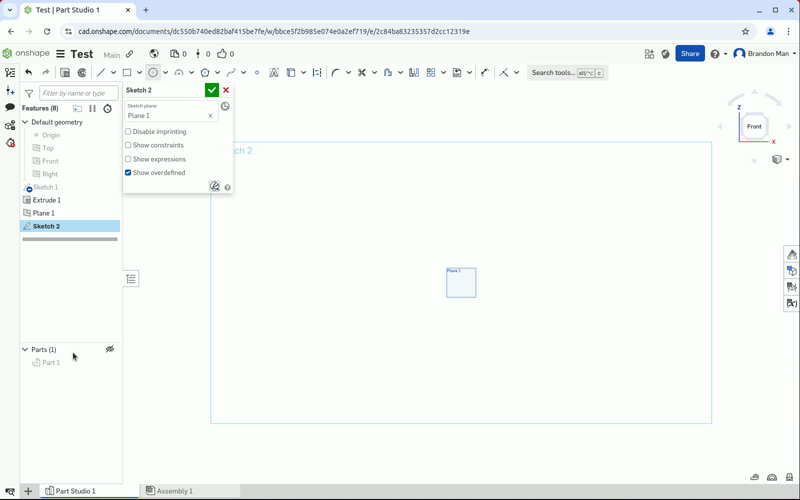
key_down(shift)
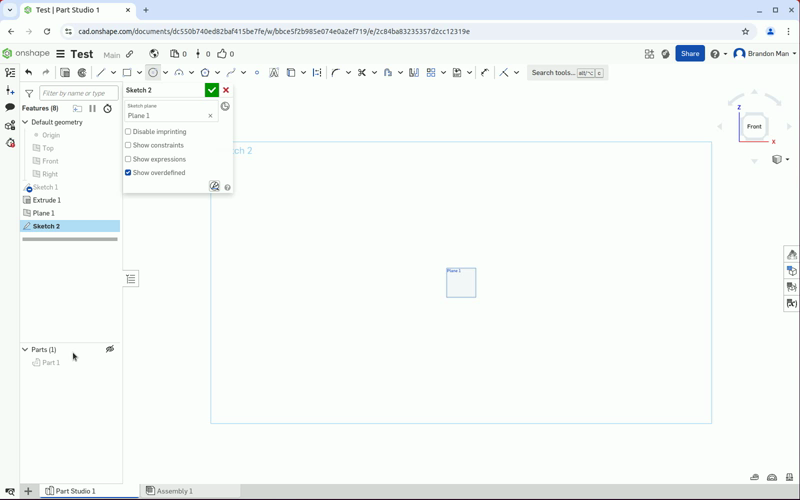
mouse_move(460, 282)
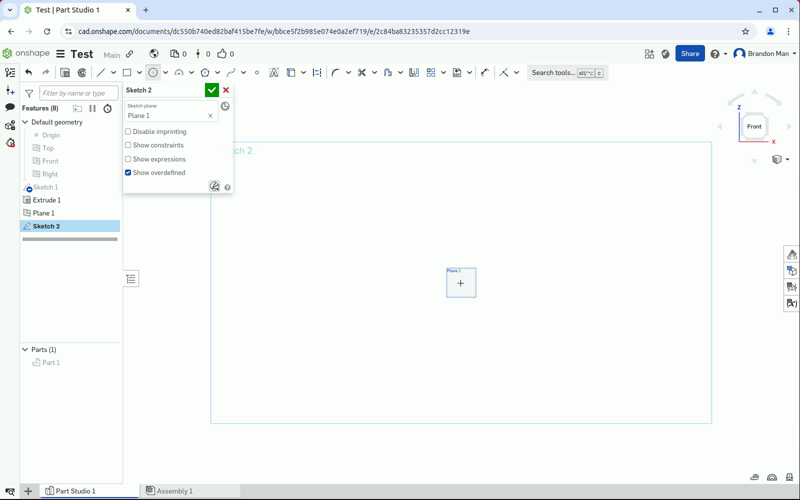
click(460, 282)
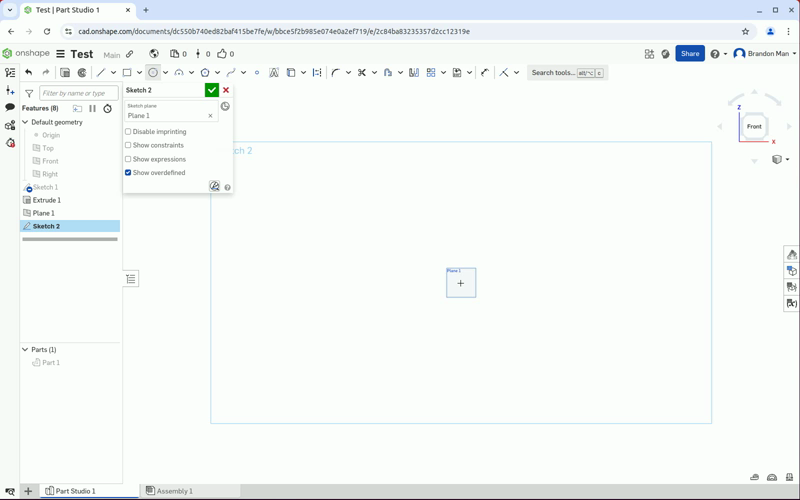
key_up(shift)
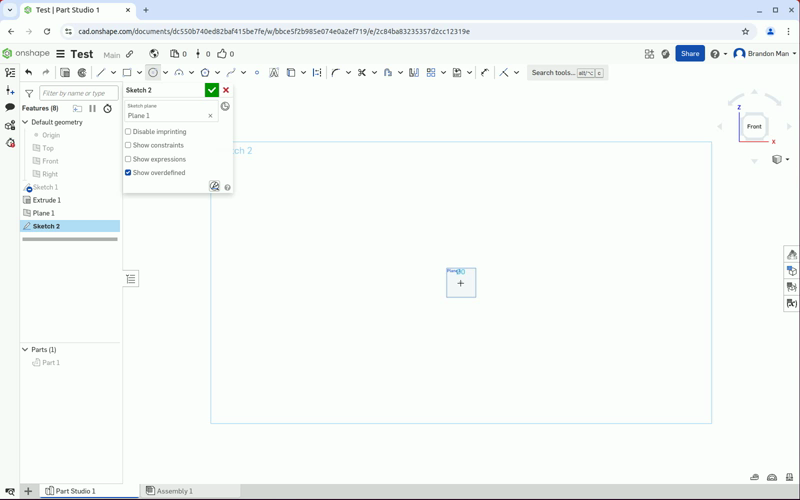
mouse_move(482, 282)
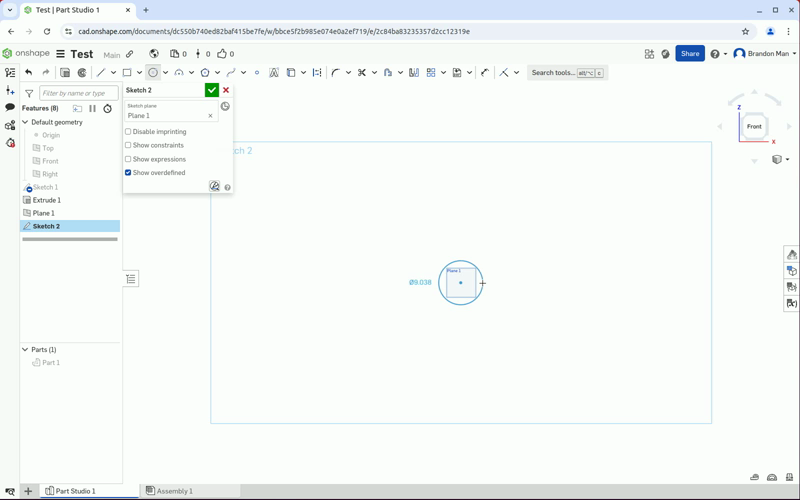
click(482, 282)
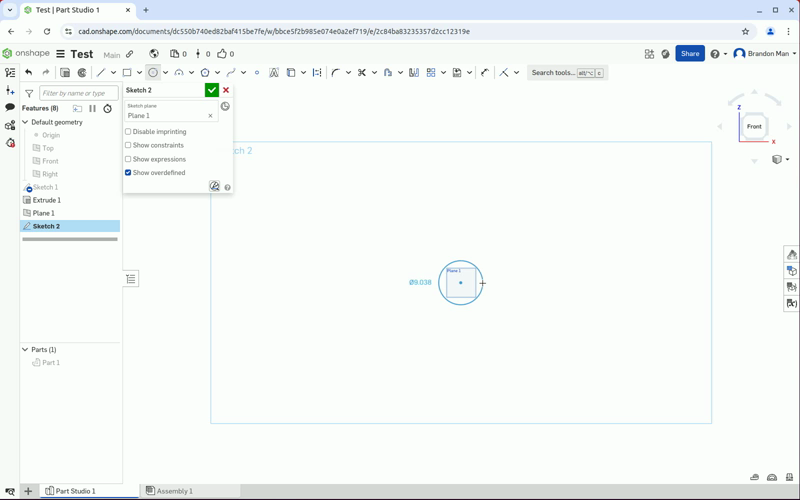
key(esc)
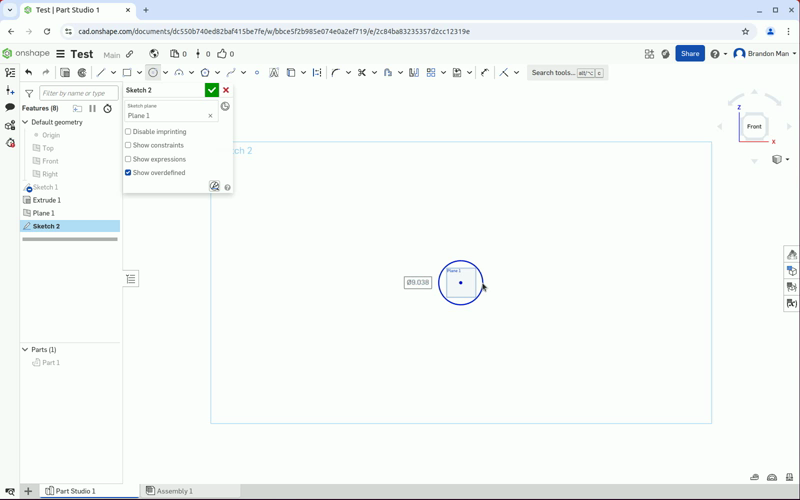
mouse_move(471, 265)
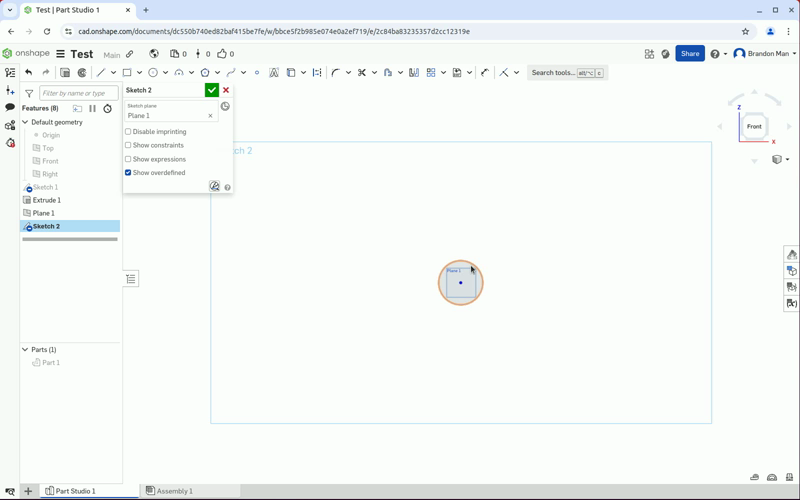
scroll(6)
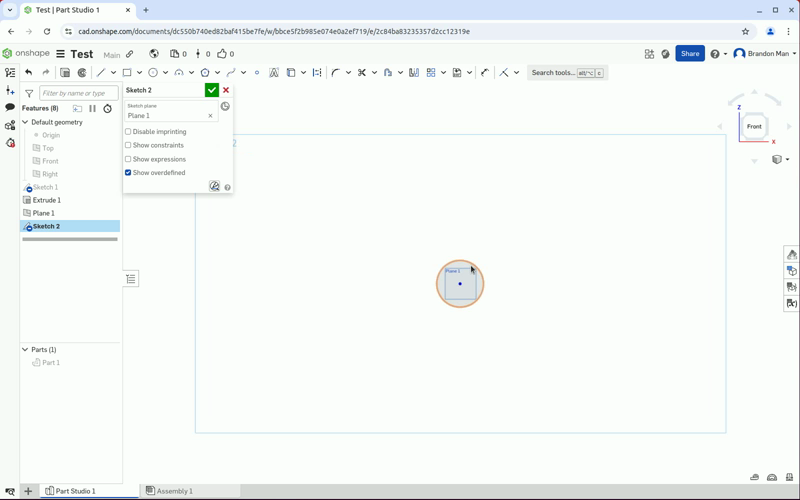
scroll(6)
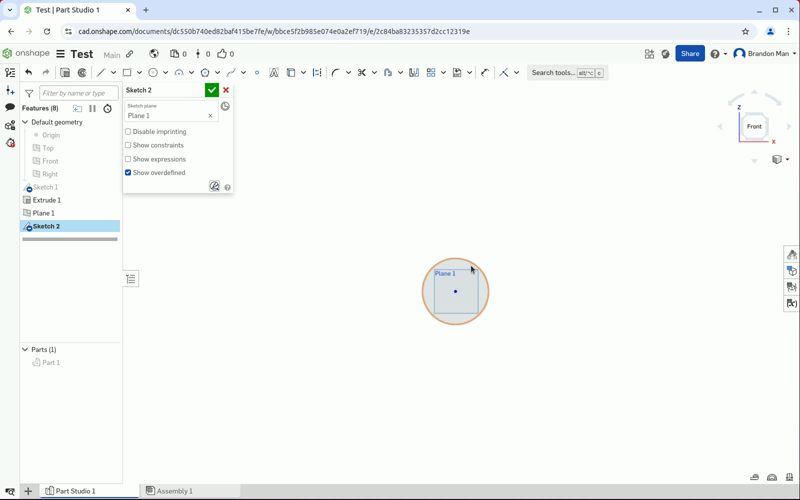
scroll(6)
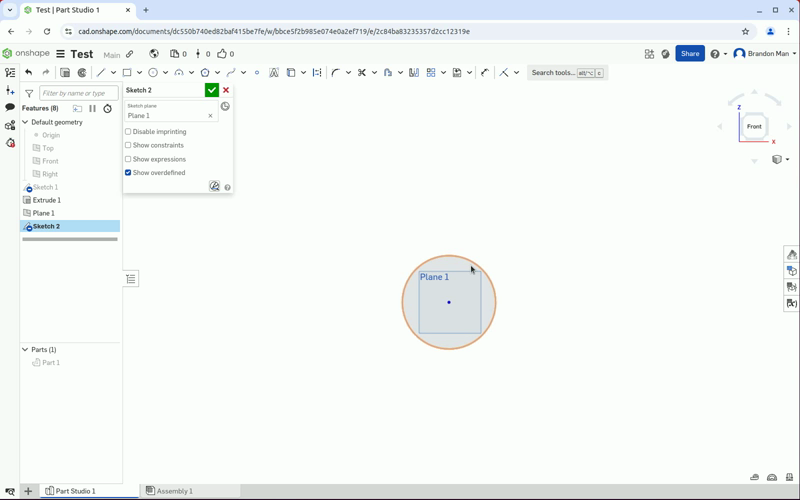
scroll(6)
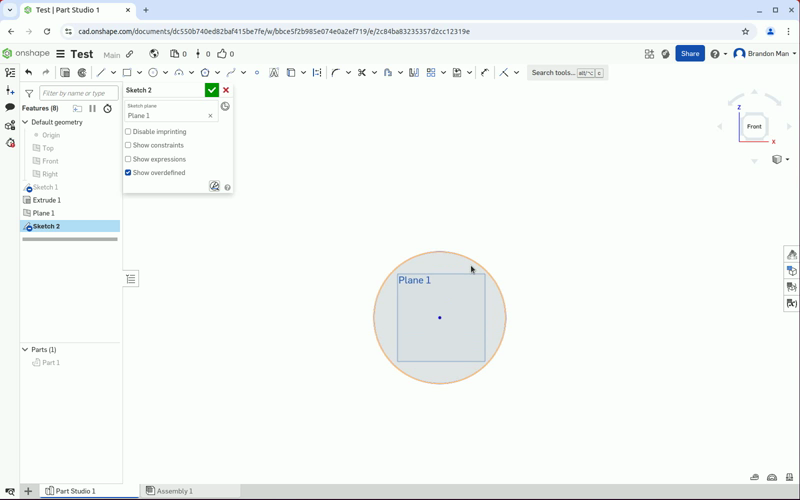
scroll(6)
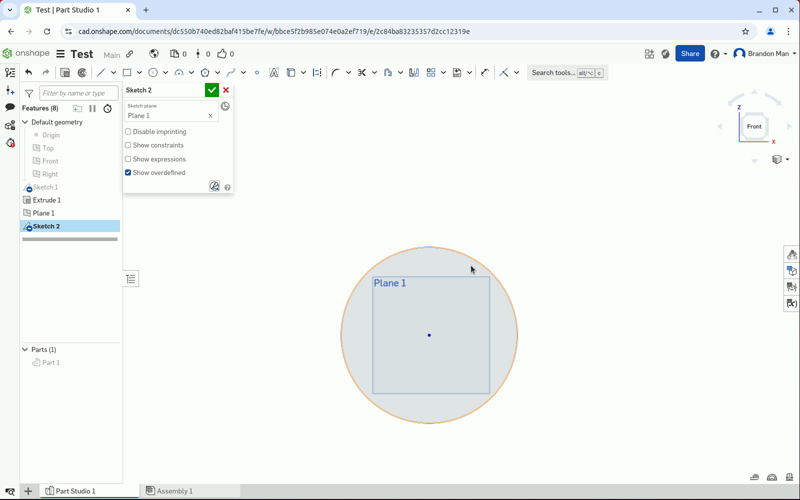
scroll(6)
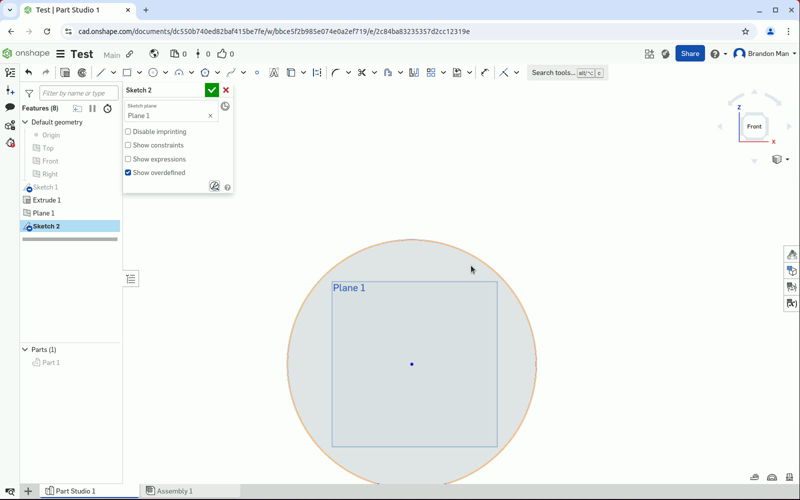
scroll(6)
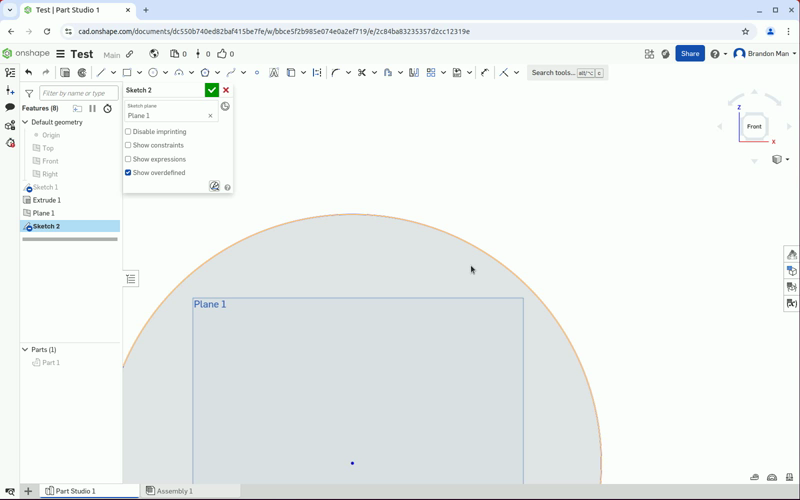
click(471, 265)
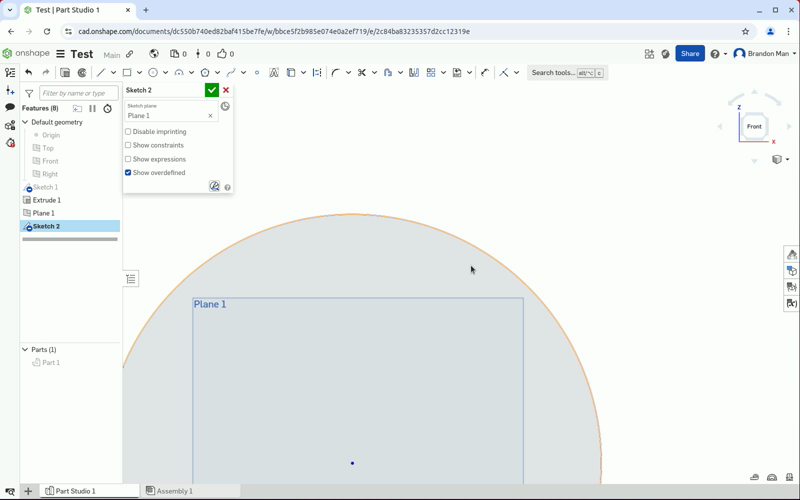
scroll(-6)
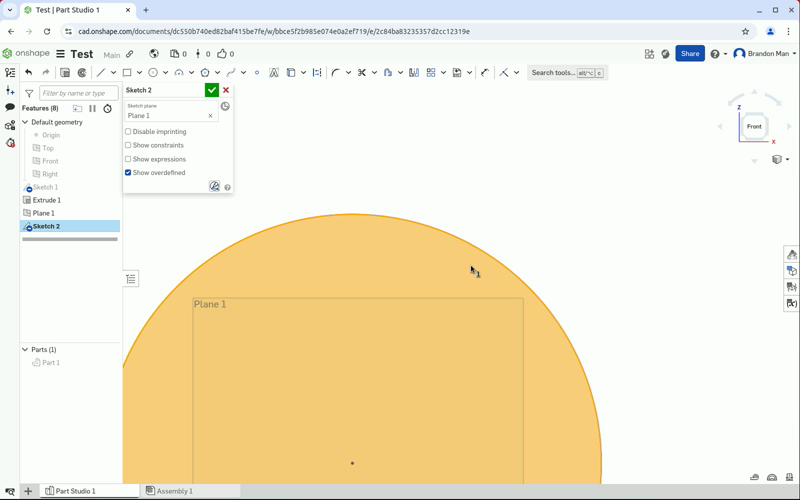
scroll(-6)
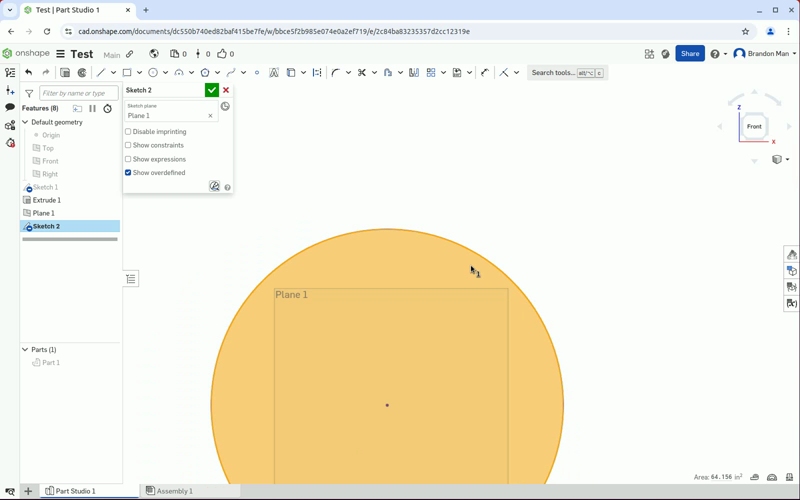
scroll(-6)
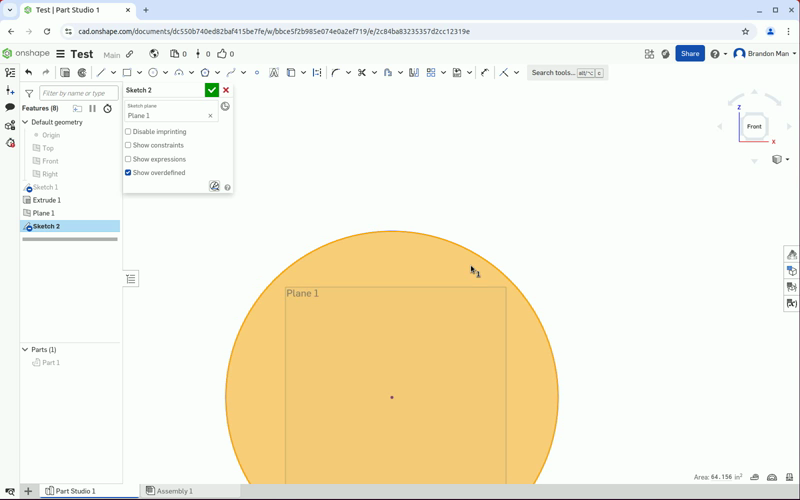
scroll(-6)
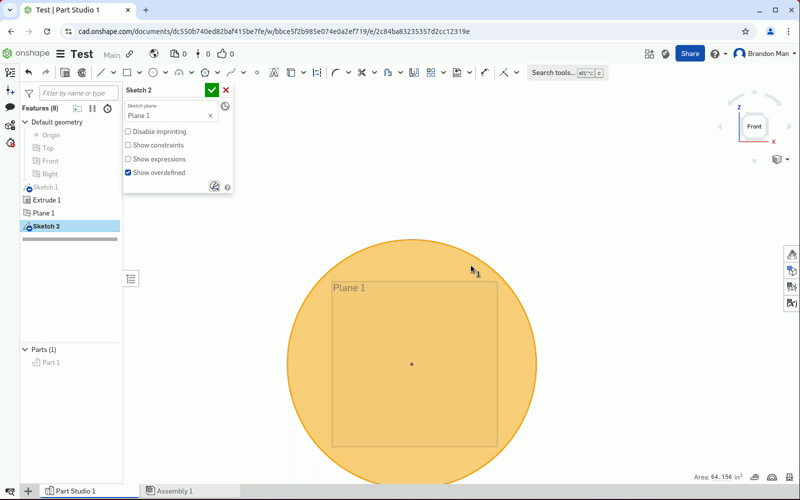
scroll(-6)
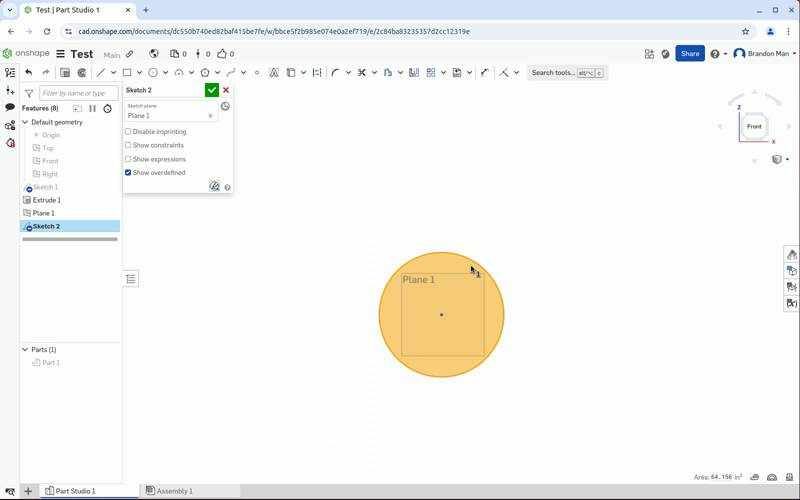
scroll(-6)
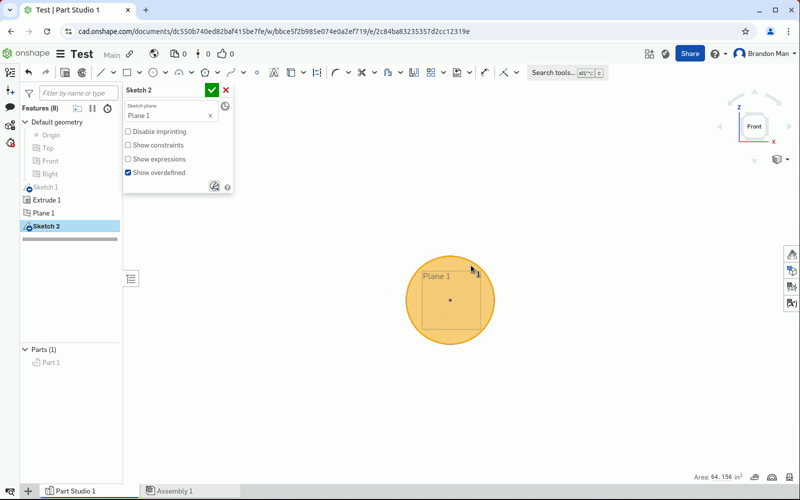
scroll(-6)
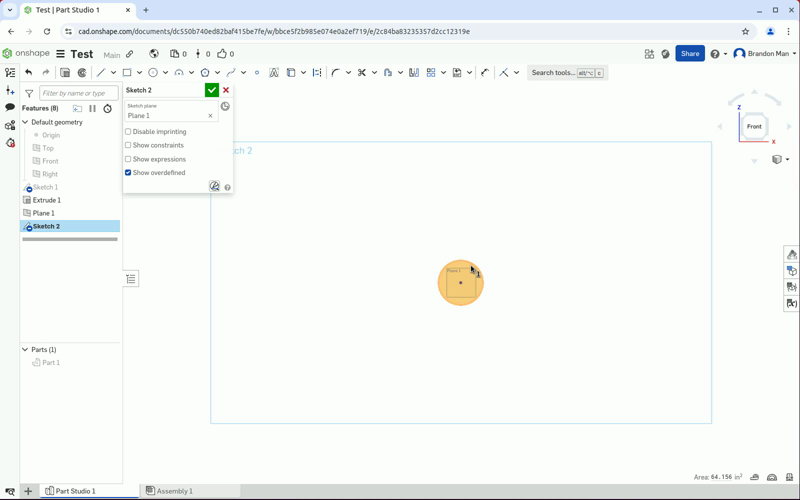
mouse_move(73, 352)
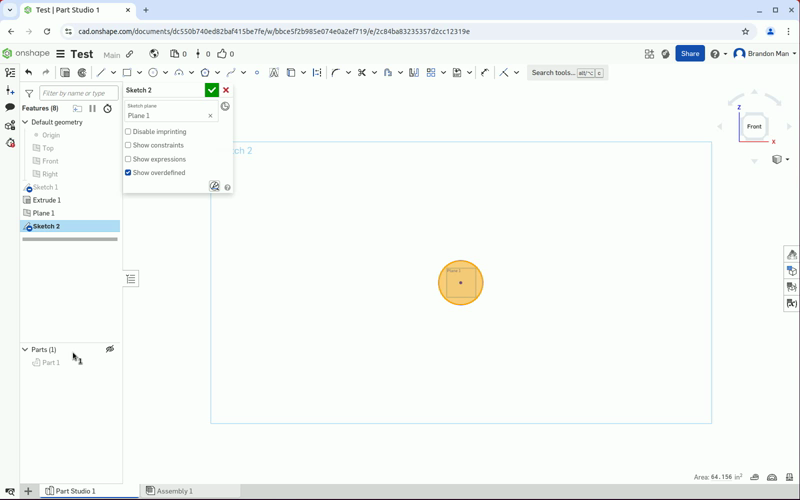
key(shift+y)
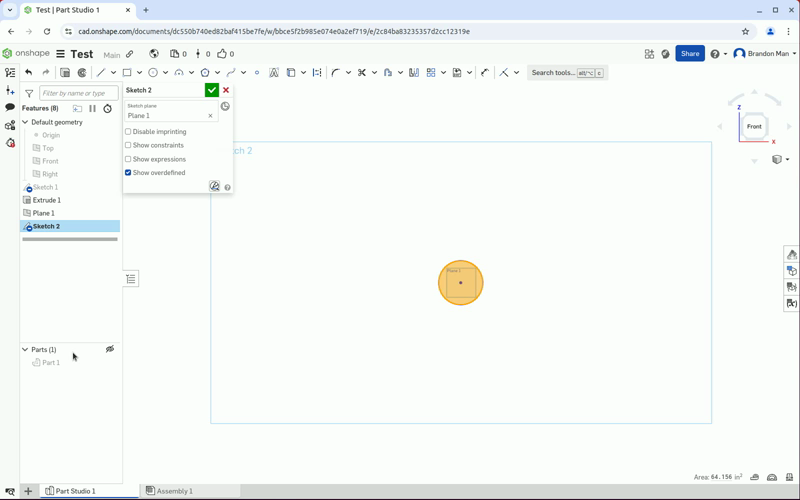
key(shift+e)
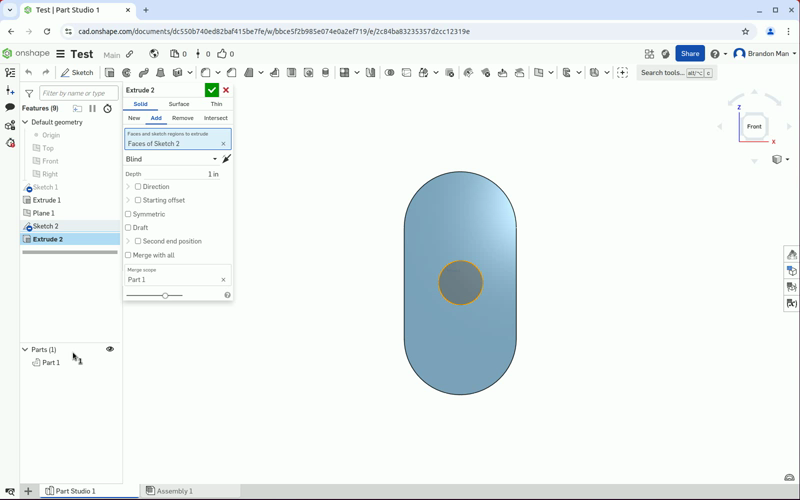
mouse_move(143, 106)
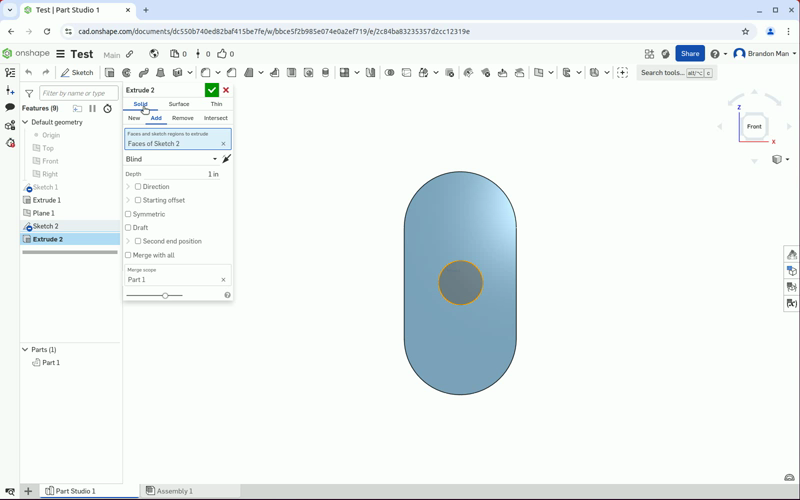
click(143, 106)
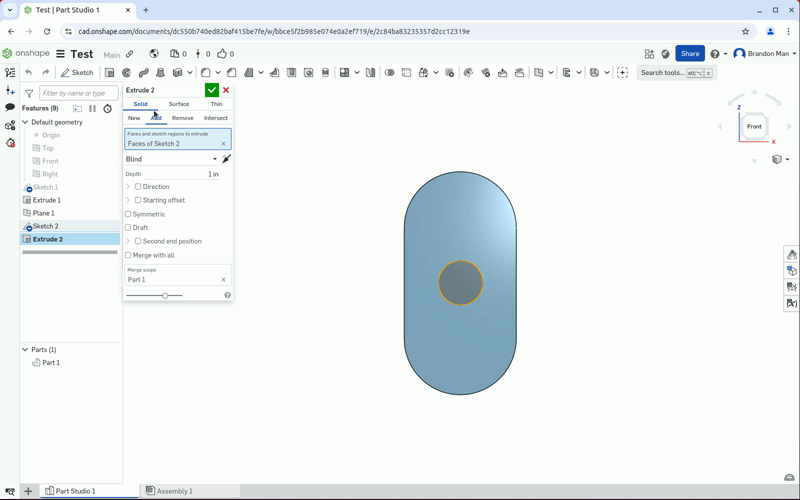
mouse_move(186, 120)
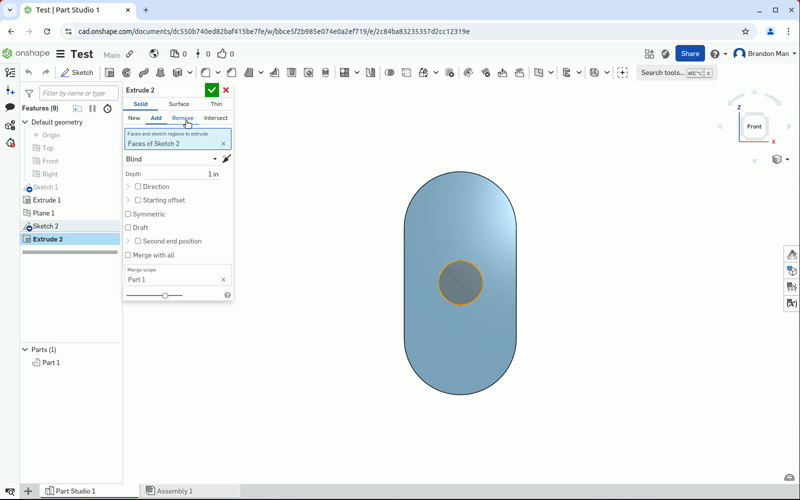
click(186, 120)
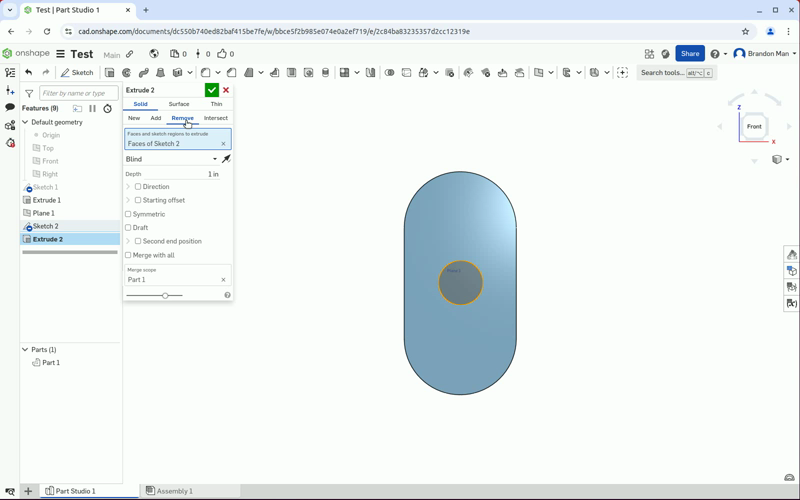
key(tab, 4)
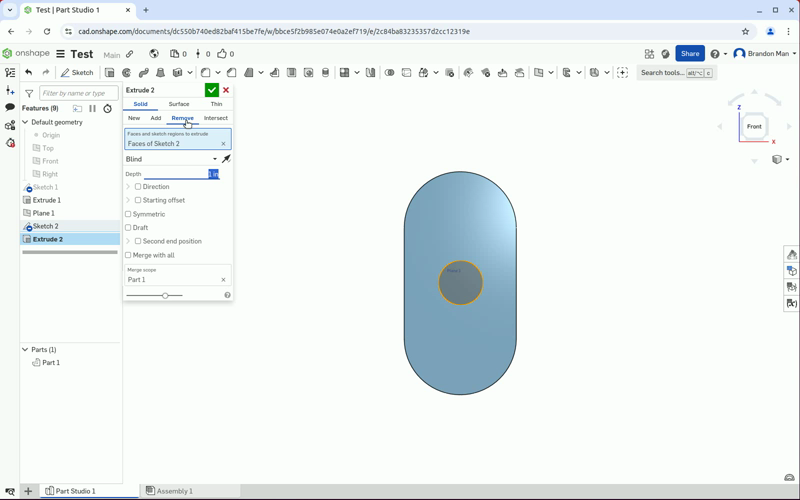
text(30.811)
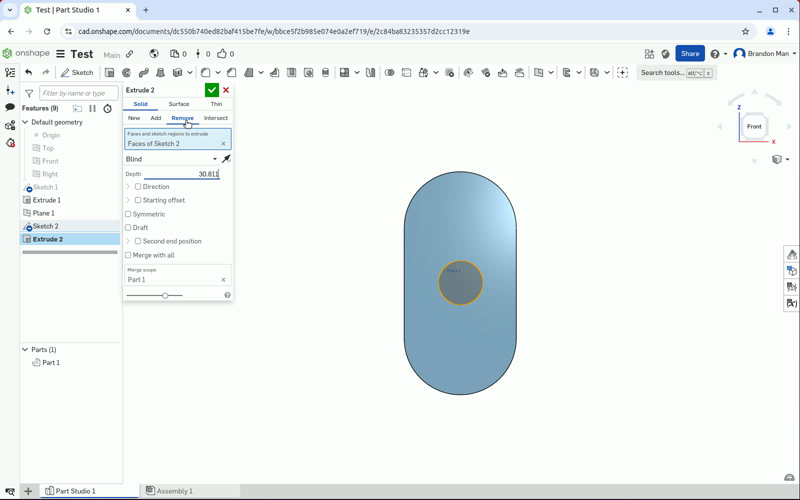
key(tab, 6)
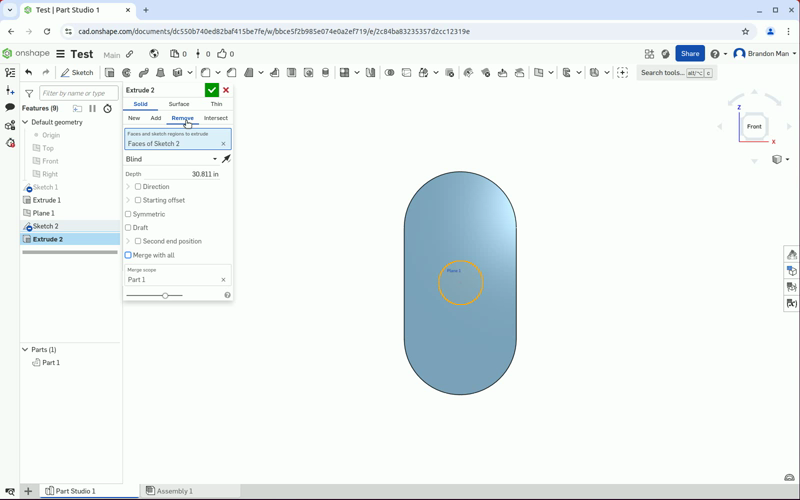
key(space)
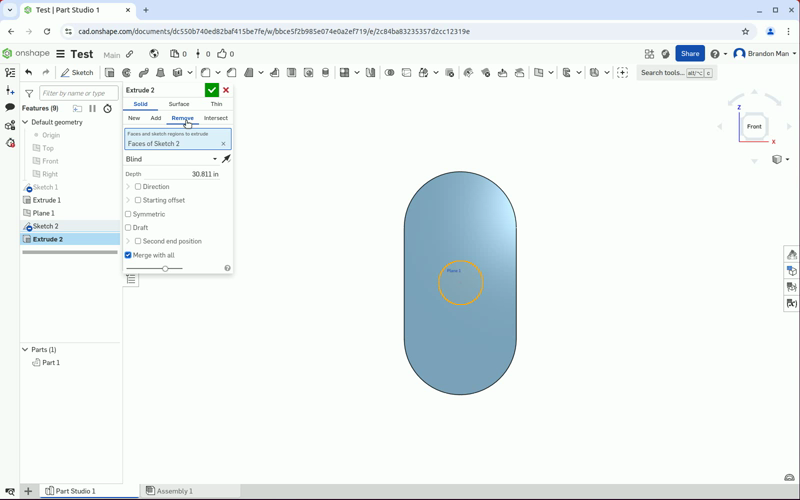
key(enter)
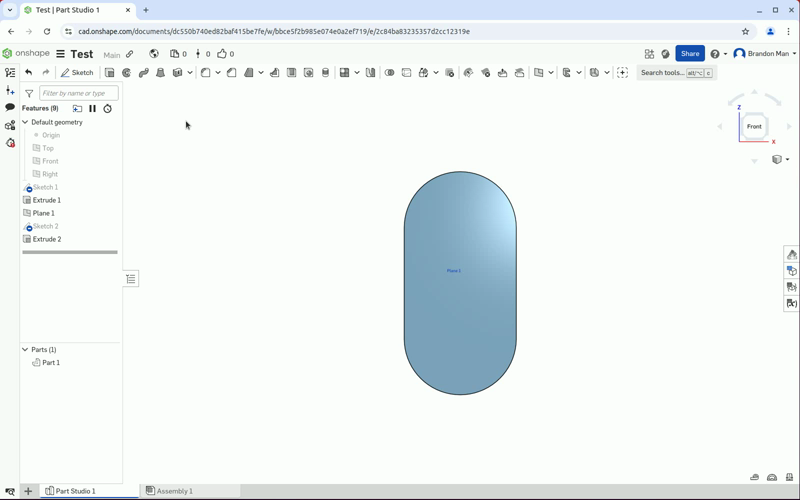
key(shift+h)
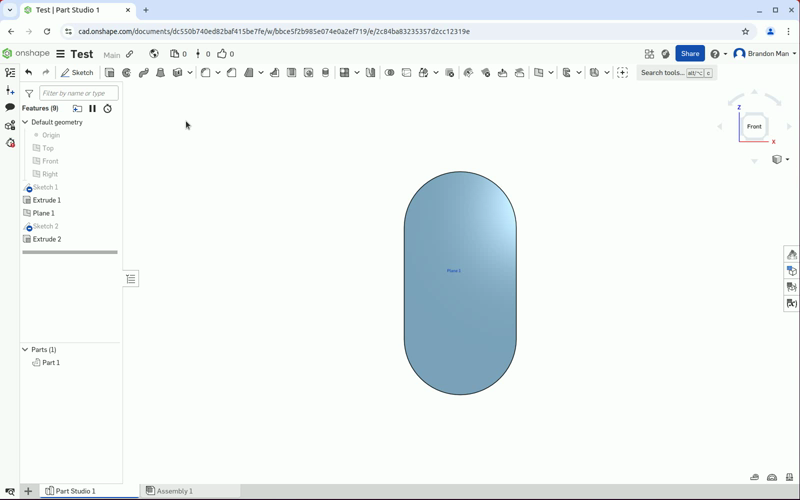
key(shift+h)
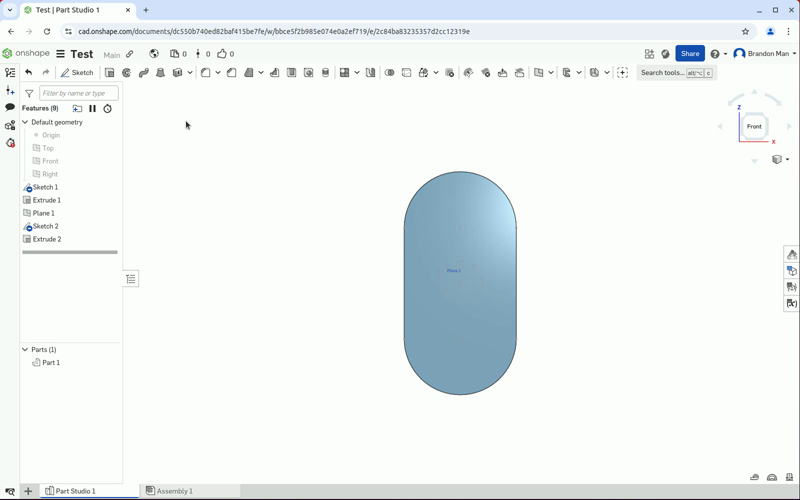
key(shift+7)
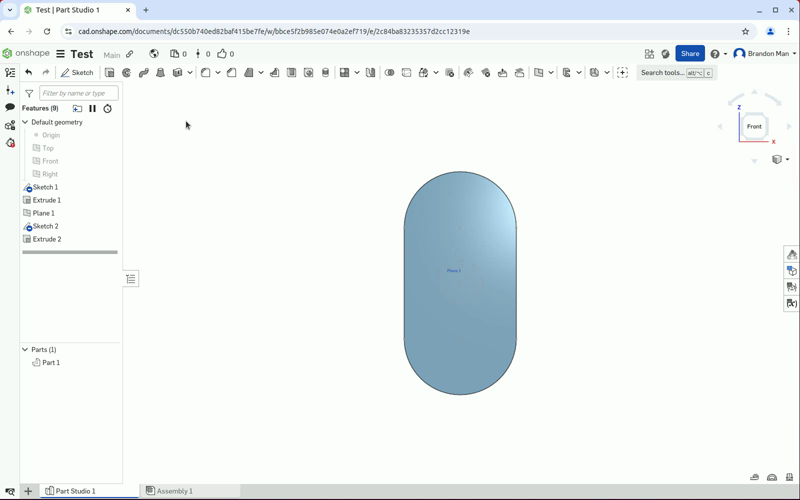
key(left, 2)
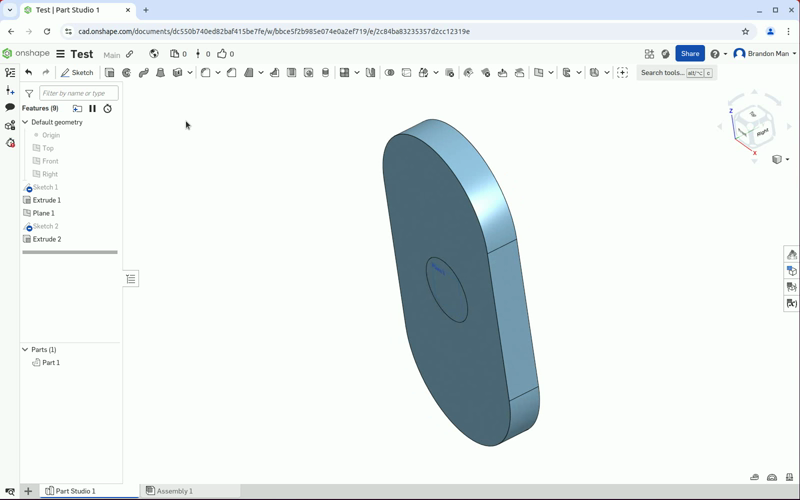
key(down, 2)
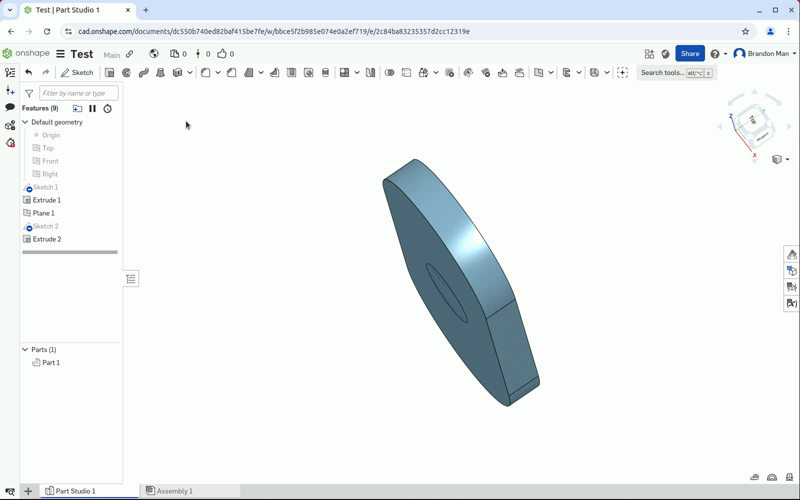
key(up, 2)
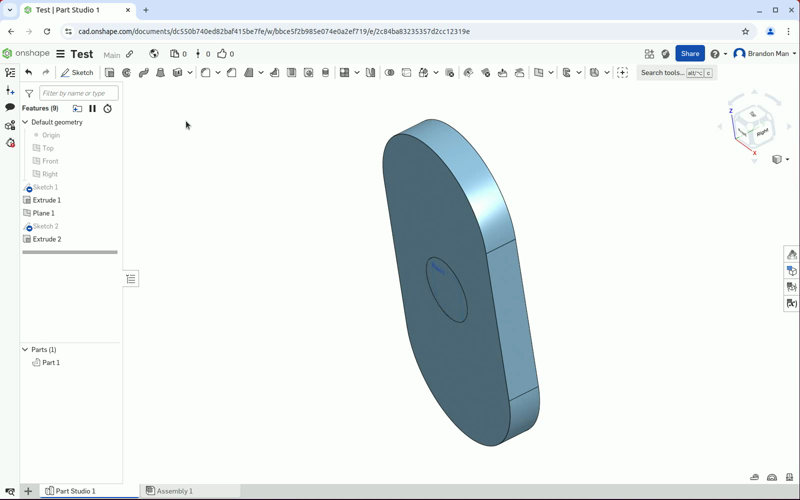
key(right, 2)
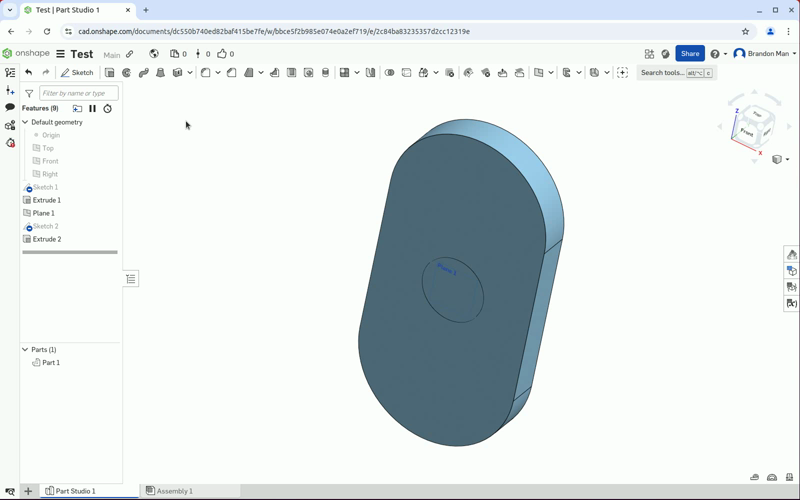
mouse_move(73, 189)
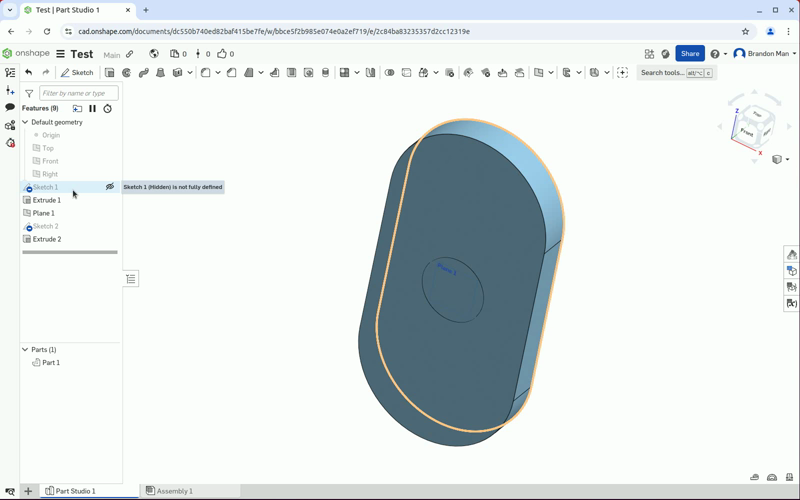
click(73, 189)